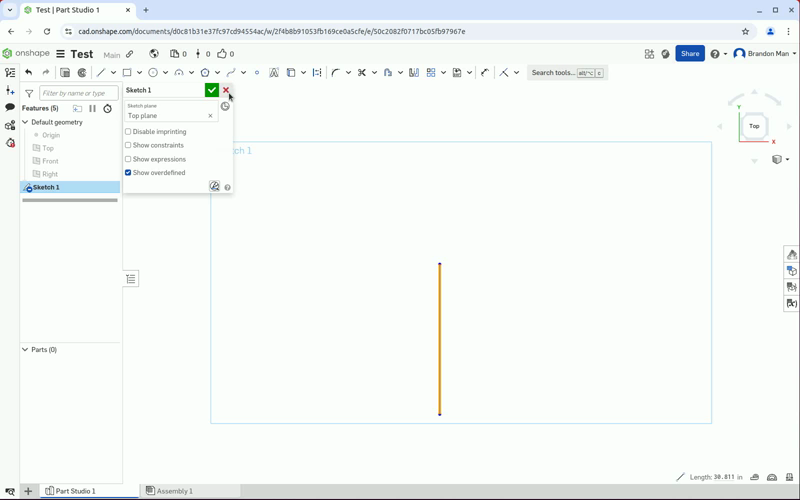
key(shift+h)
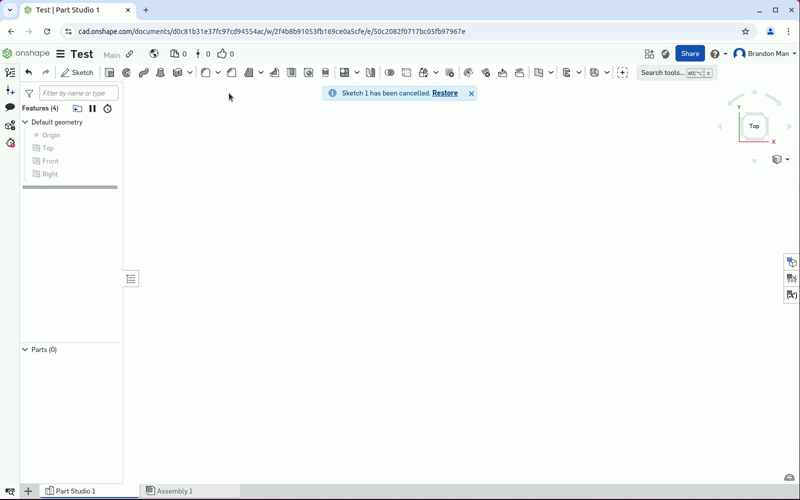
mouse_move(73, 352)
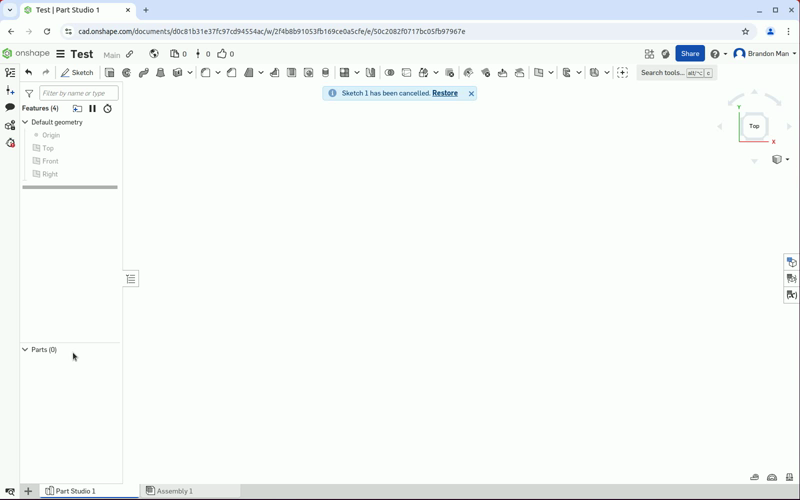
key(y)
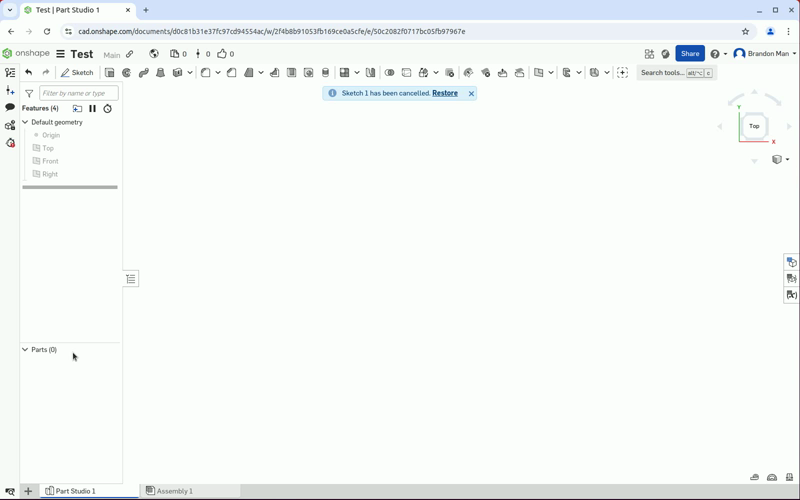
key(shift+p)
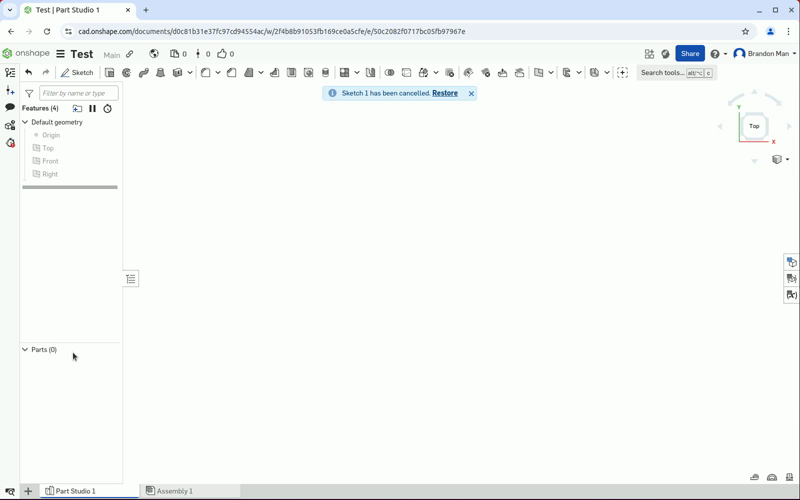
key(space)
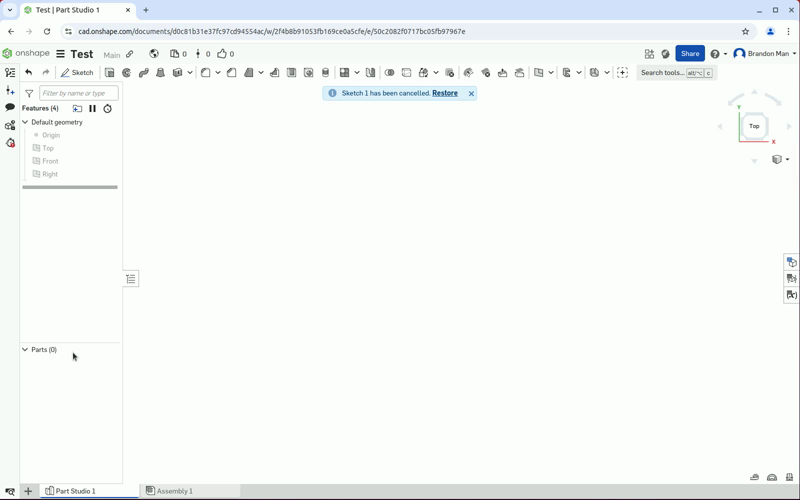
key_down(shift)
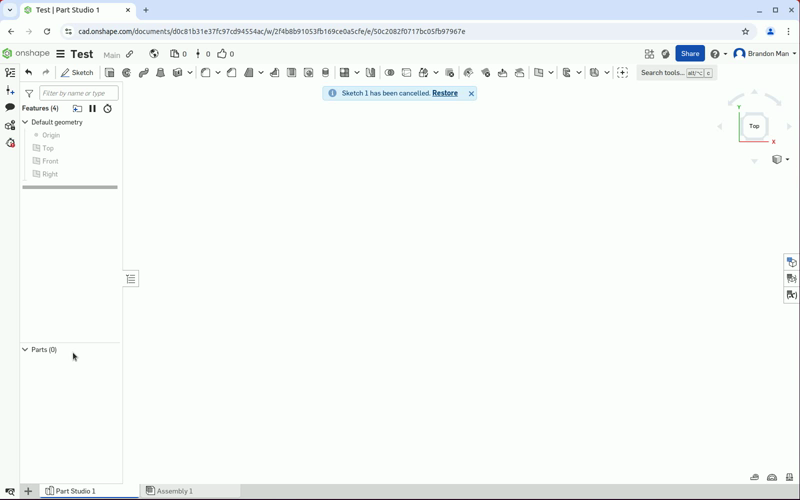
key(up)
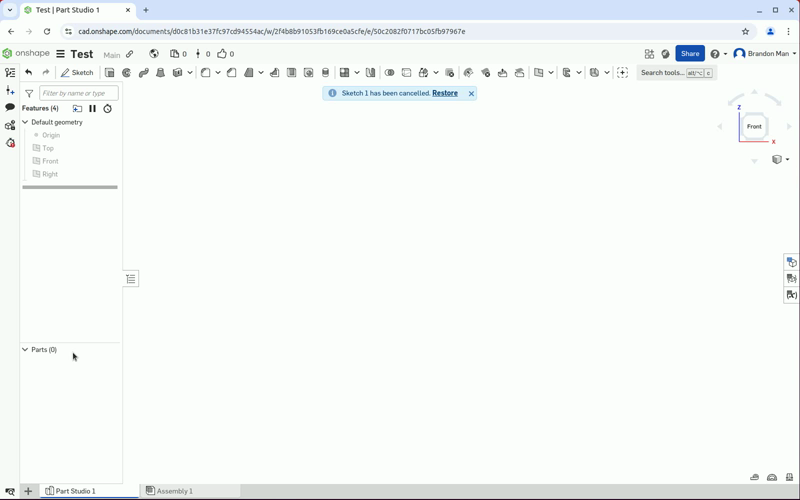
key_up(shift)
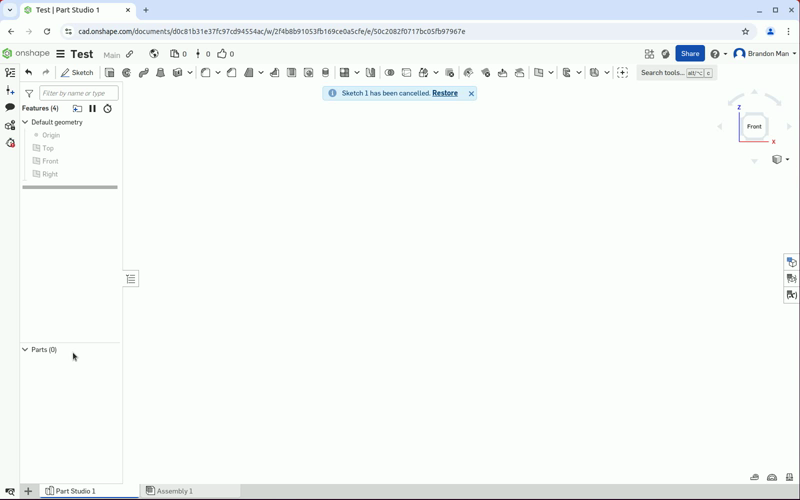
mouse_move(73, 352)
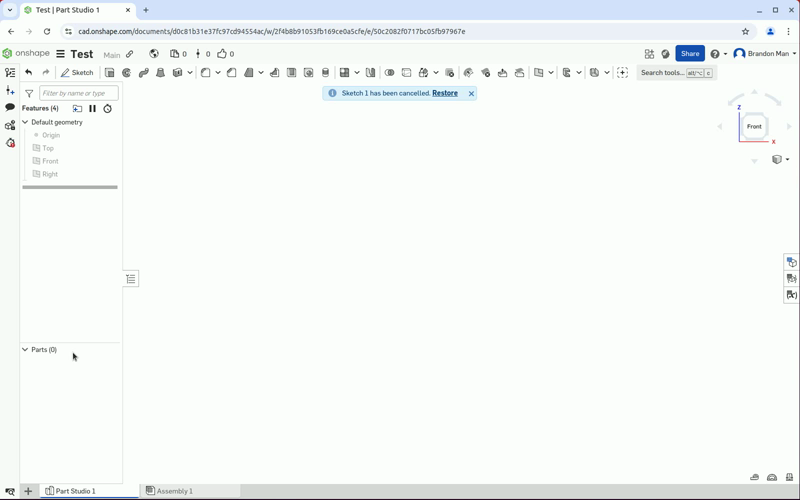
key(shift+y)
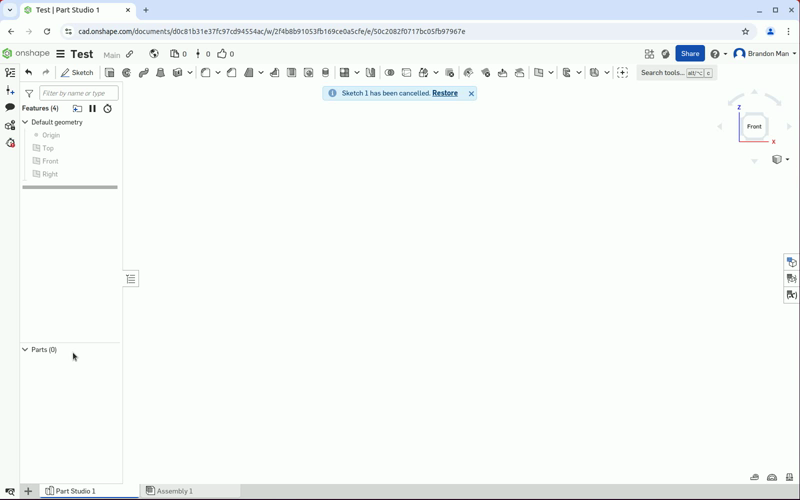
key(shift+s)
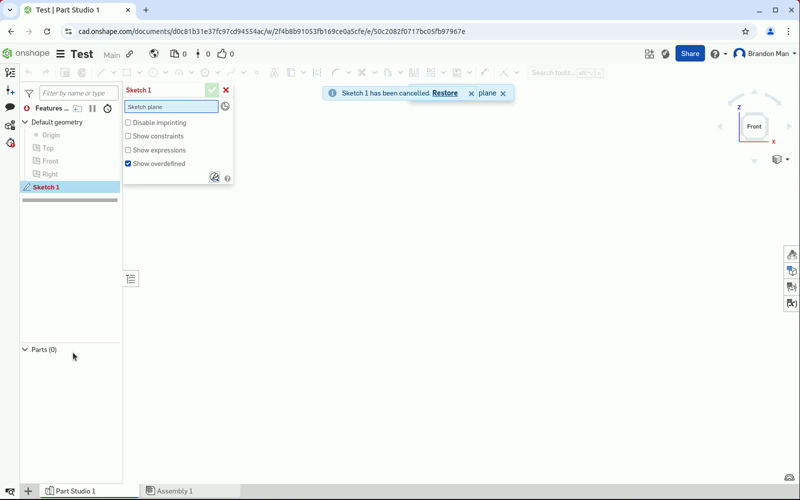
mouse_move(73, 163)
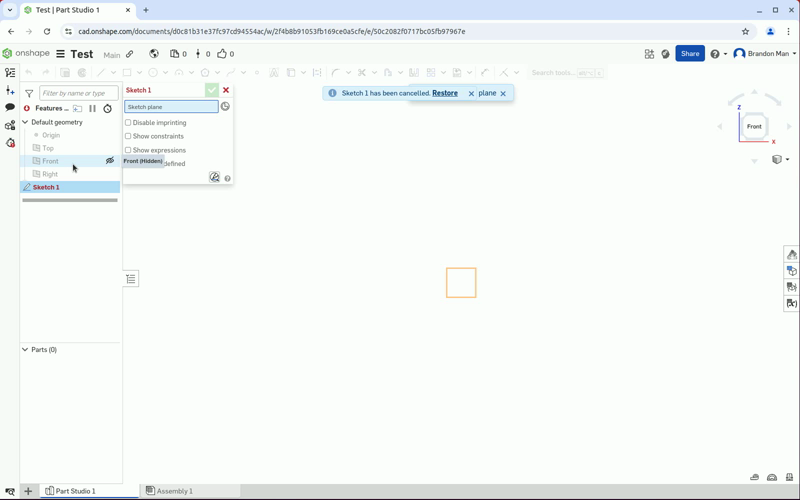
click(73, 163)
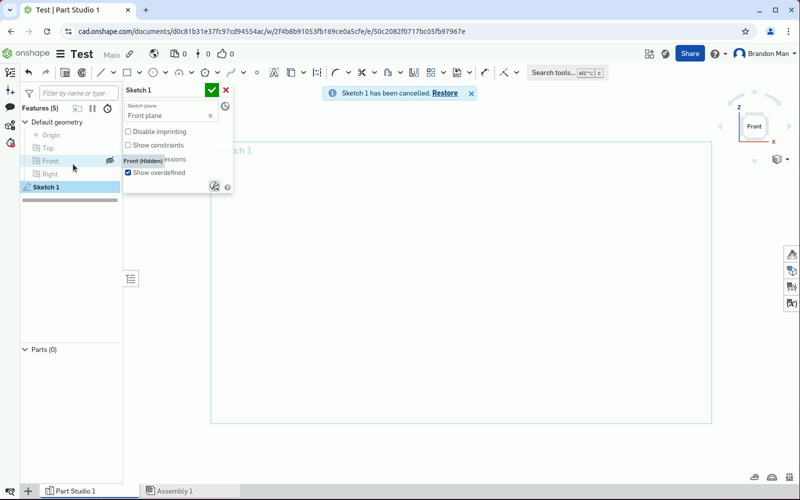
mouse_move(73, 352)
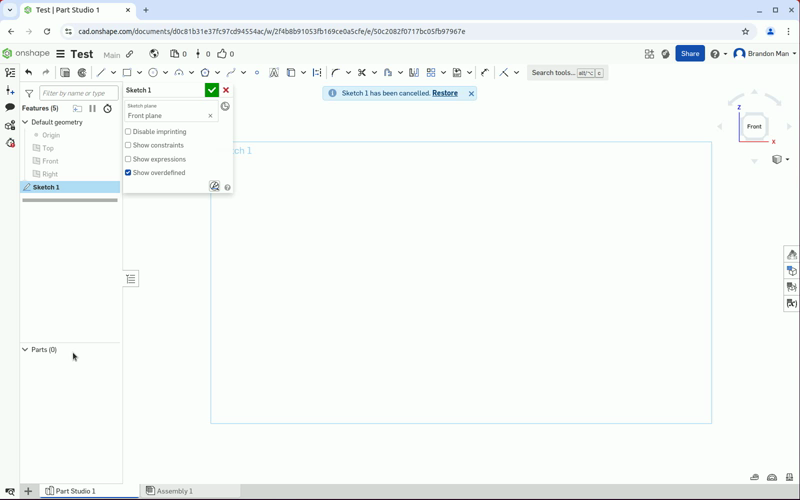
key(y)
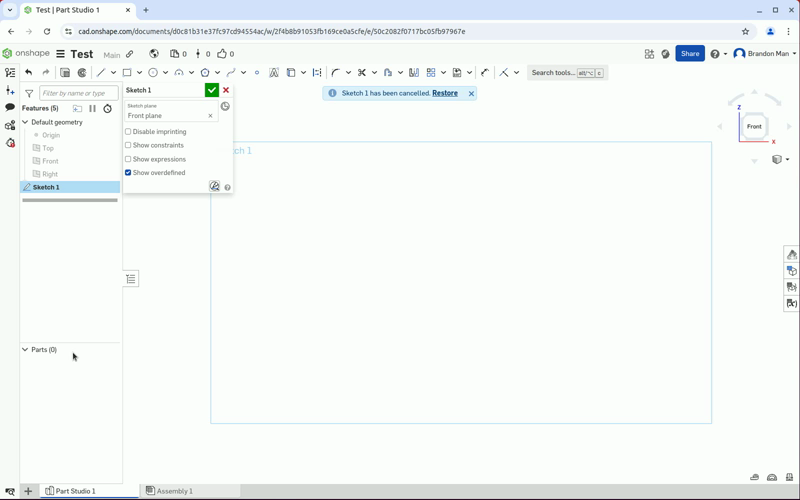
key(l)
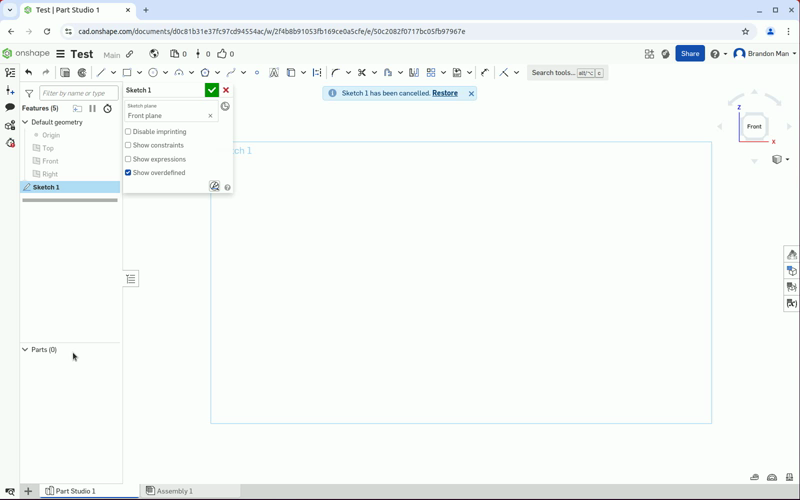
key_down(shift)
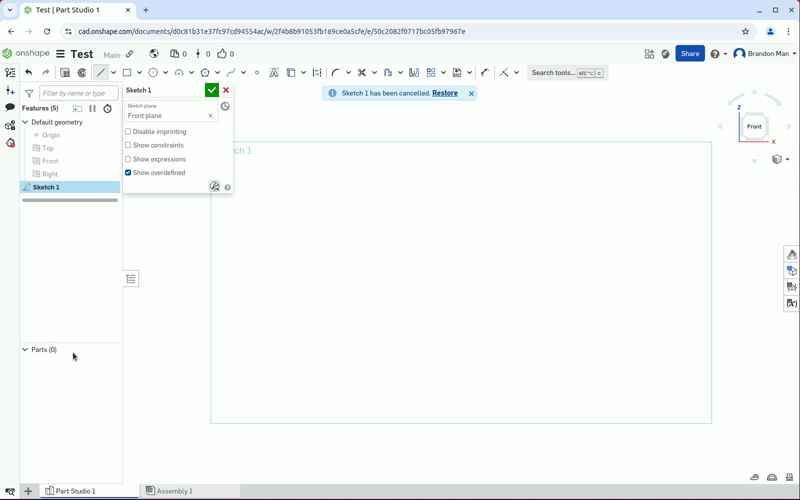
mouse_move(460, 282)
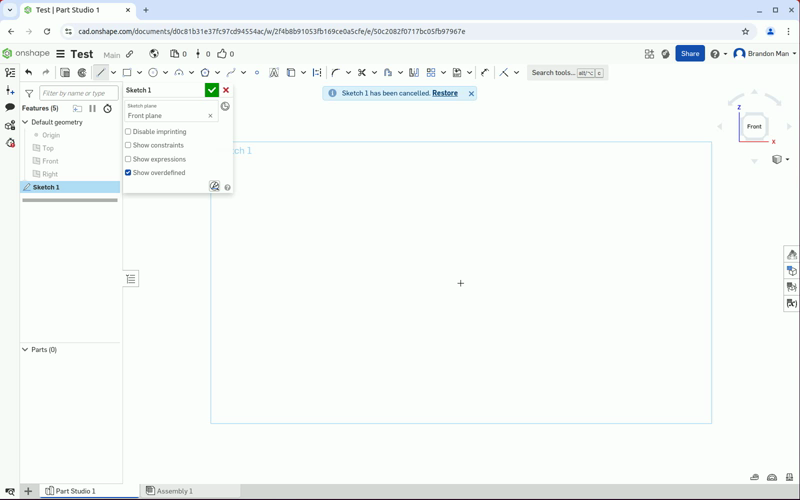
click(460, 282)
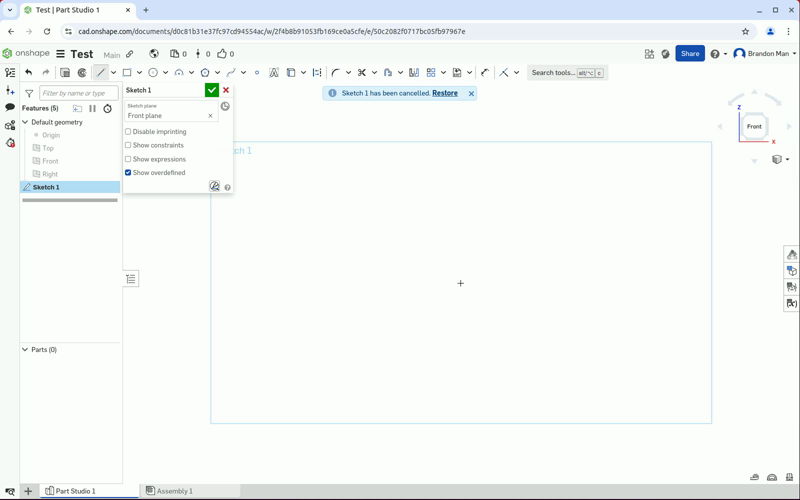
key_up(shift)
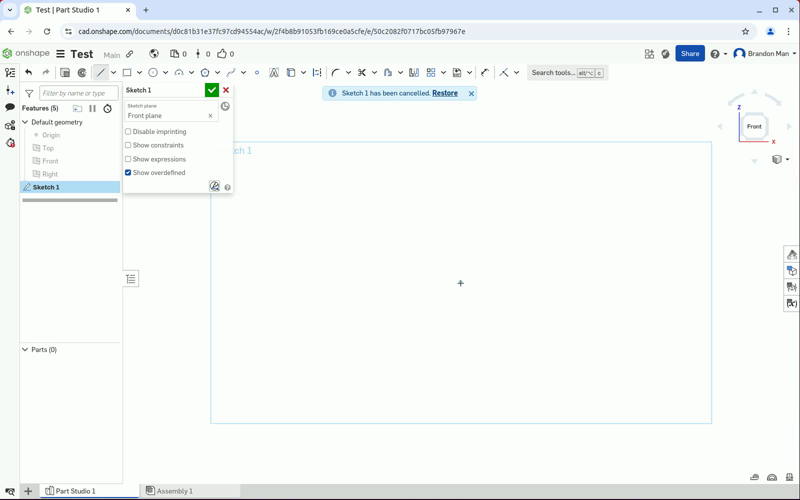
key_down(shift)
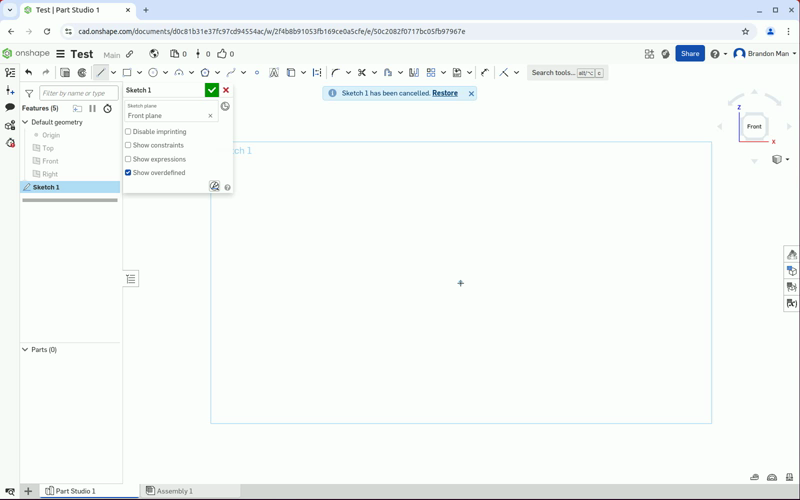
mouse_move(573, 282)
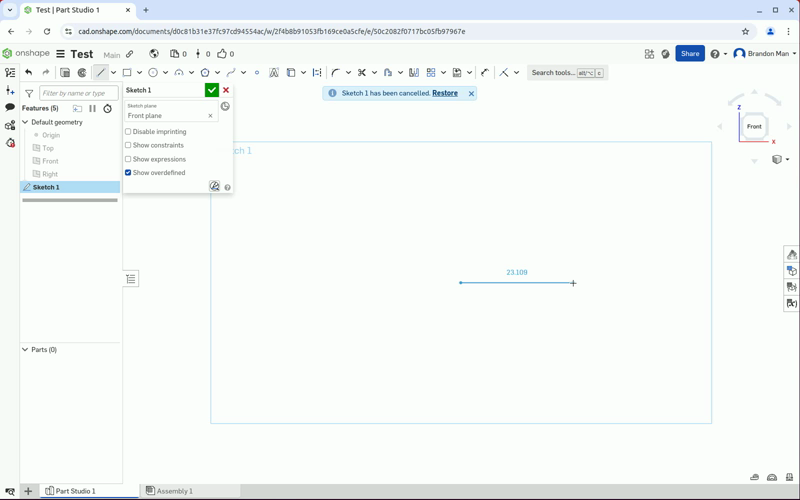
click(573, 282)
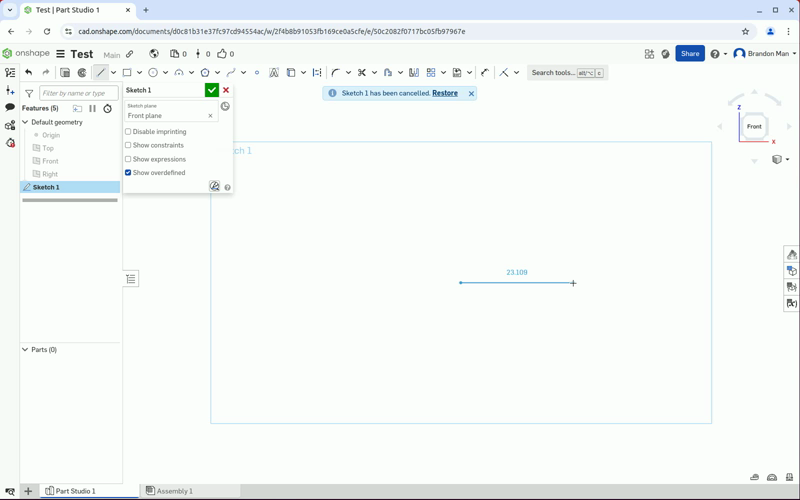
key_up(shift)
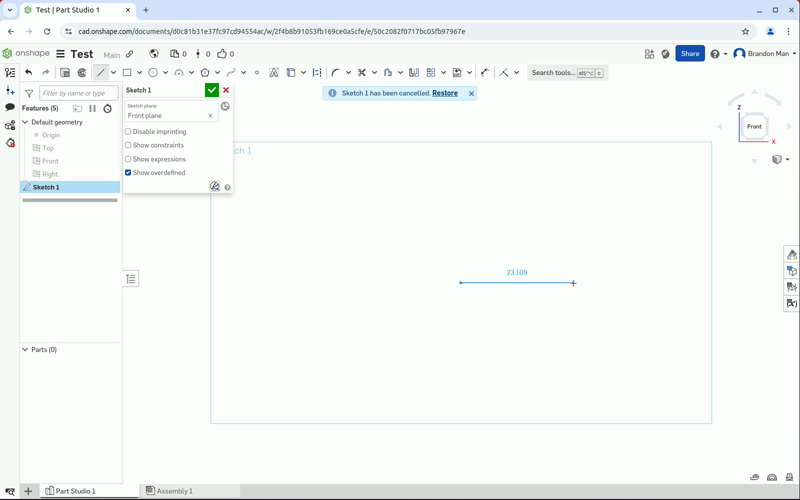
key_down(shift)
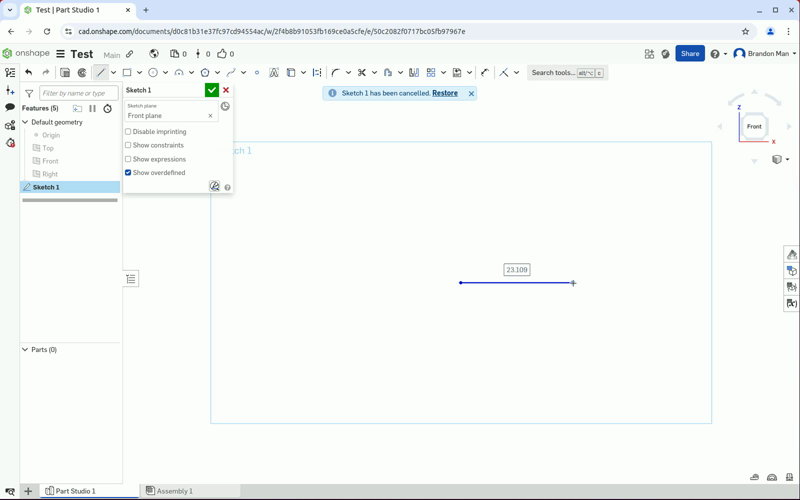
mouse_move(589, 282)
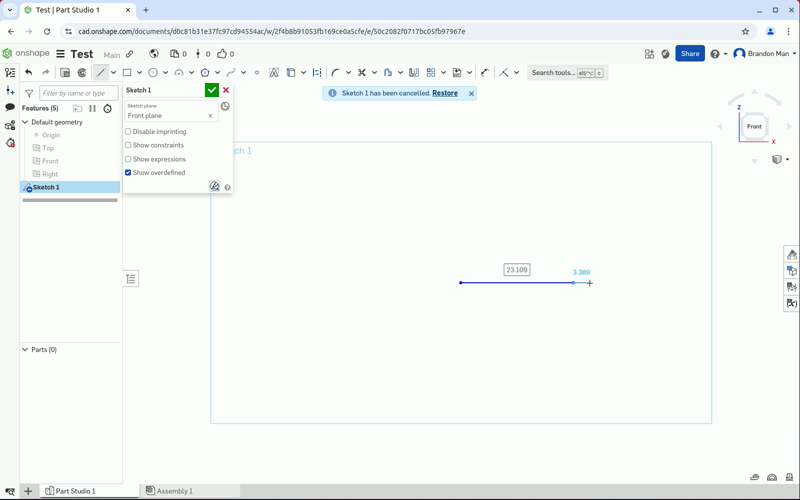
mouse_move(573, 266)
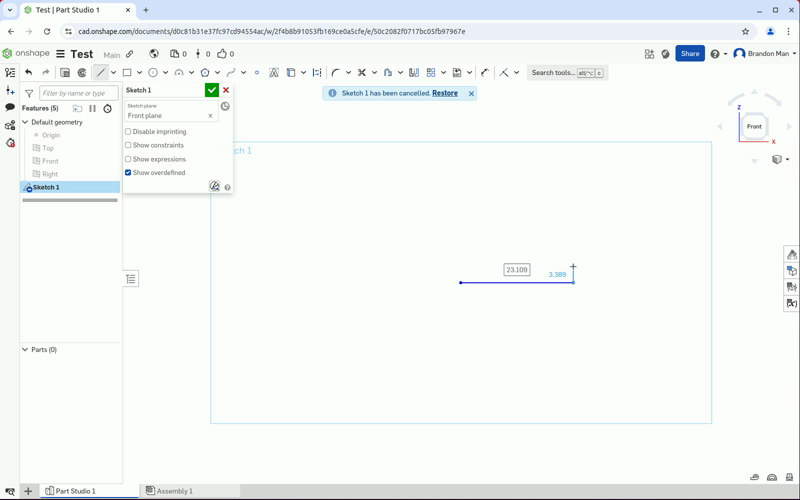
click(573, 266)
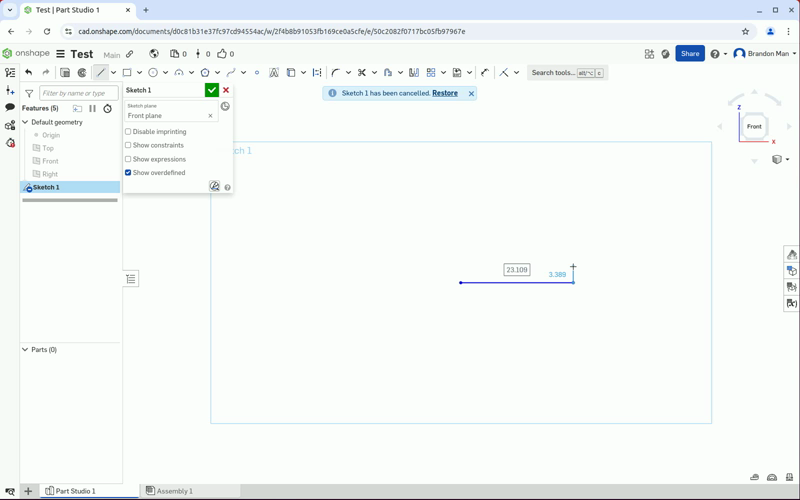
key_up(shift)
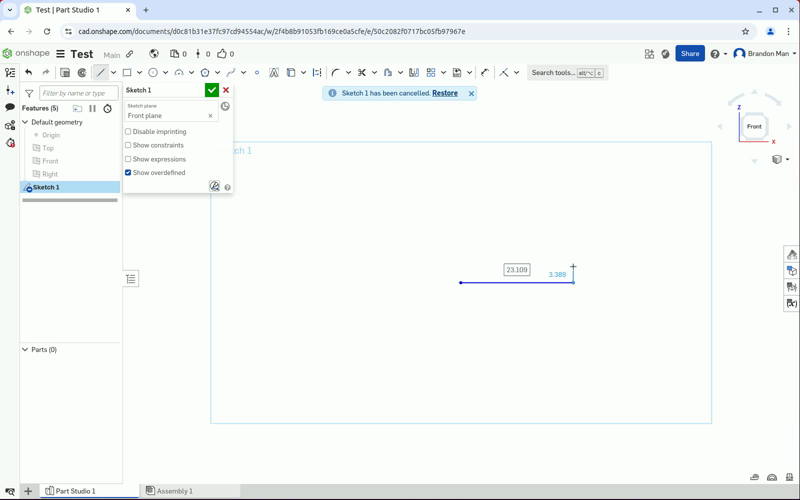
key_down(shift)
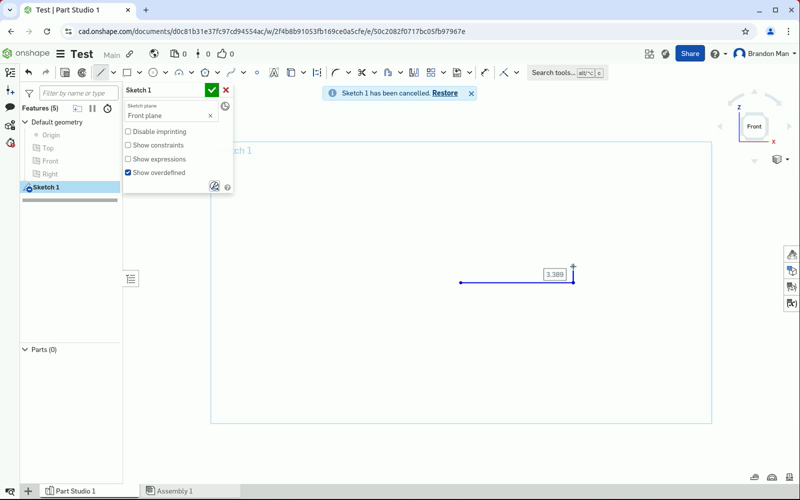
mouse_move(589, 266)
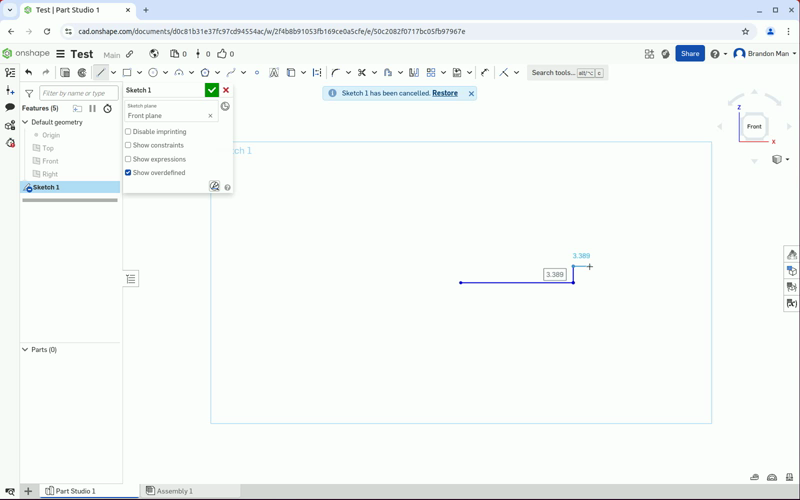
mouse_move(544, 266)
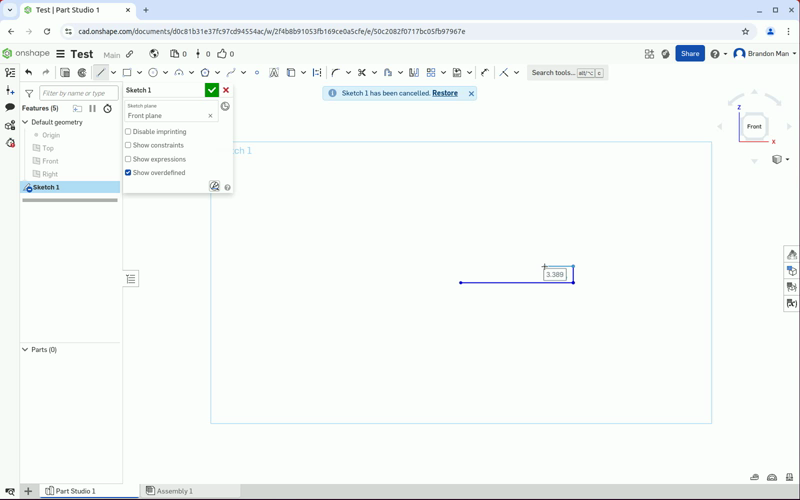
click(544, 266)
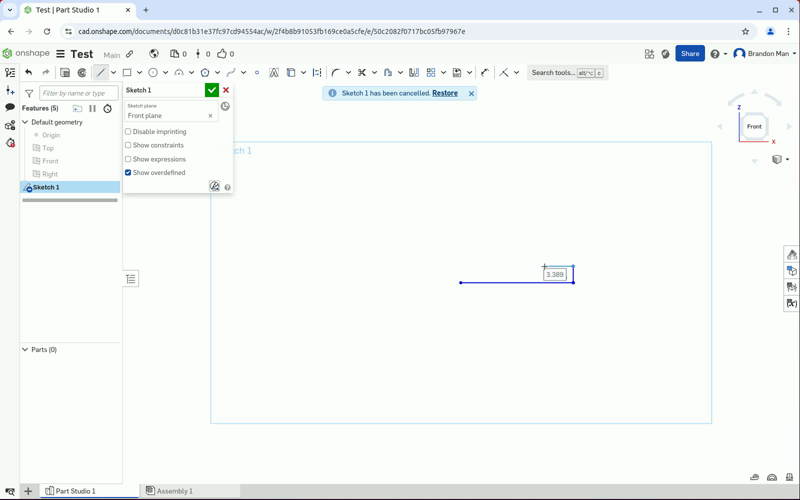
key_up(shift)
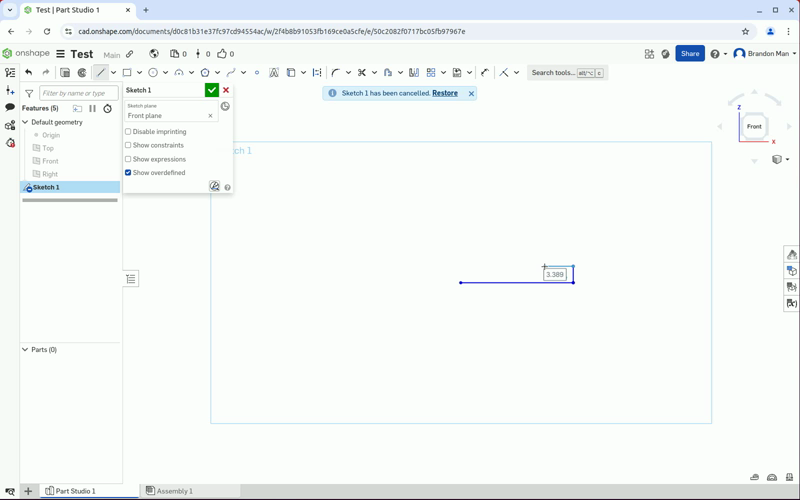
key_down(shift)
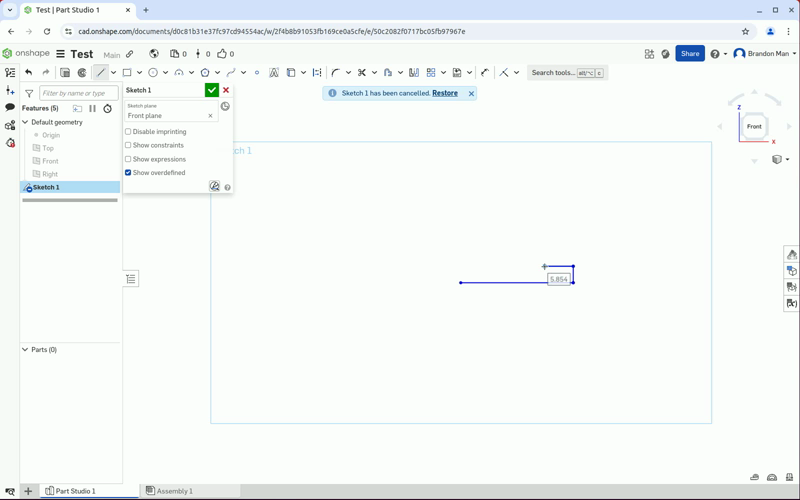
mouse_move(477, 266)
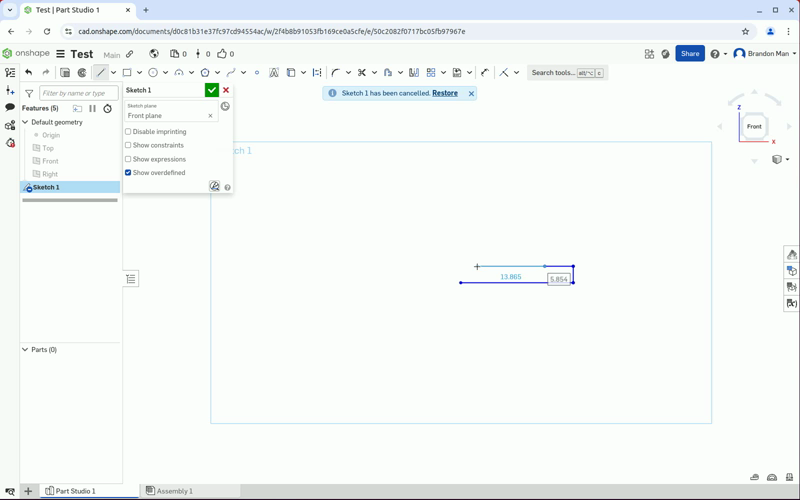
click(477, 266)
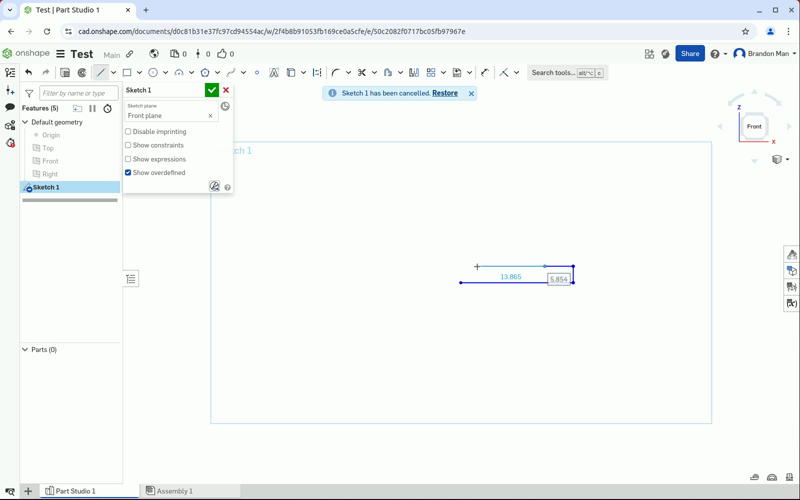
key_up(shift)
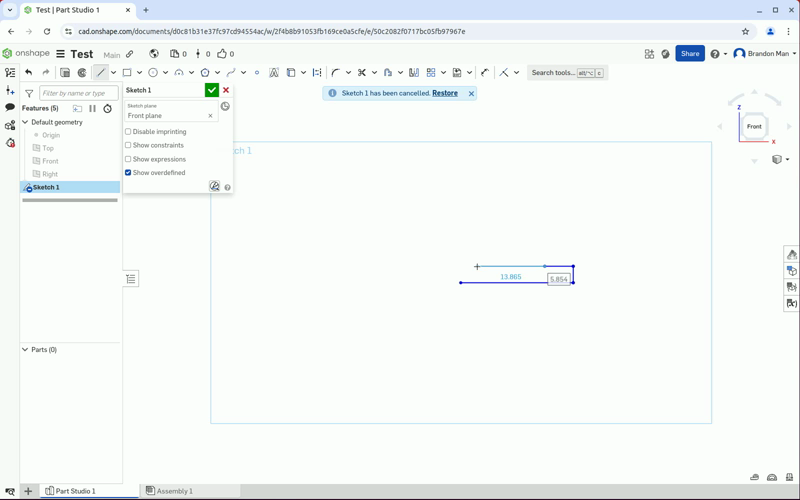
key_down(shift)
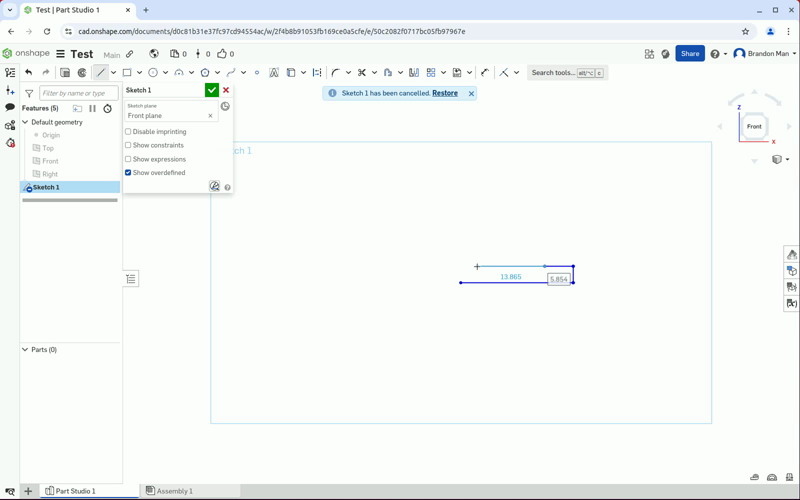
mouse_move(507, 266)
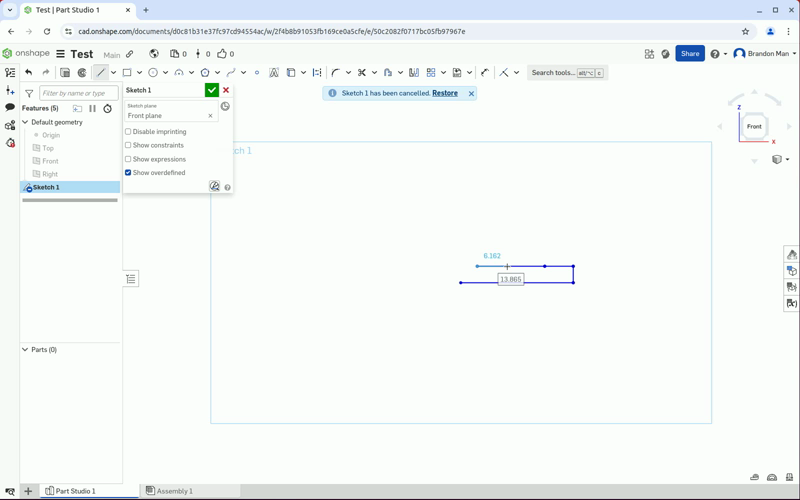
mouse_move(477, 221)
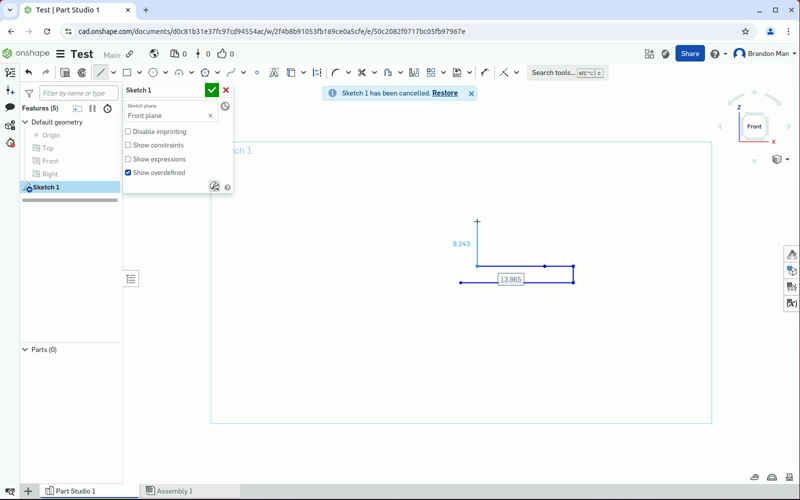
click(477, 221)
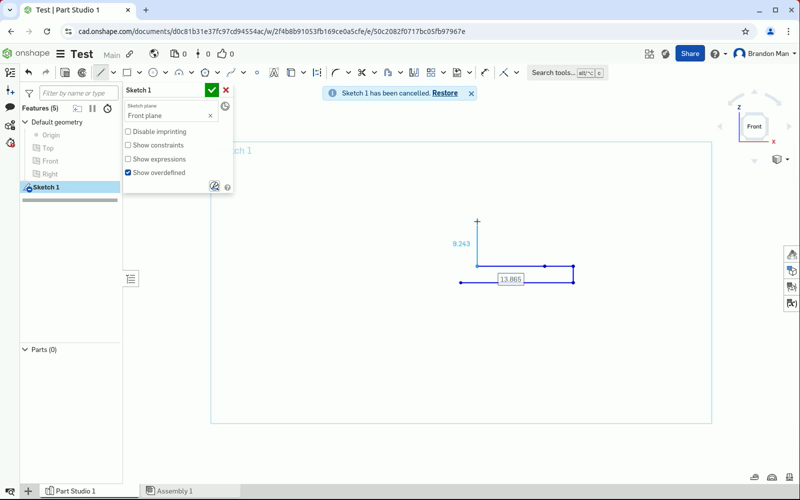
key_up(shift)
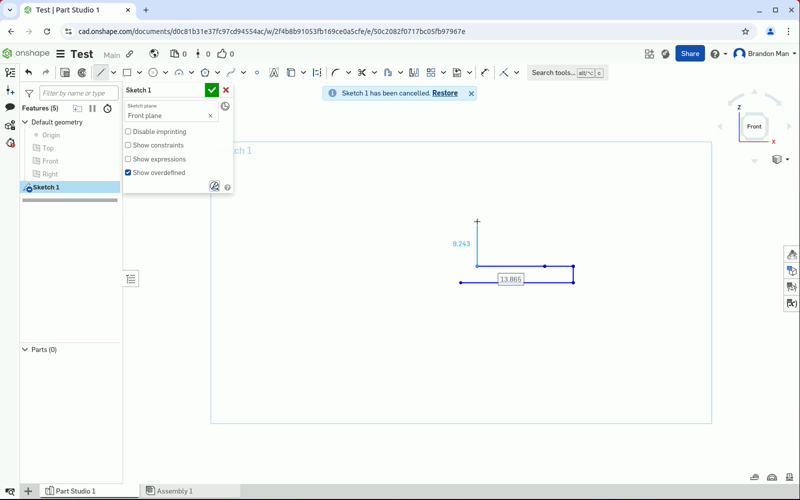
key_down(shift)
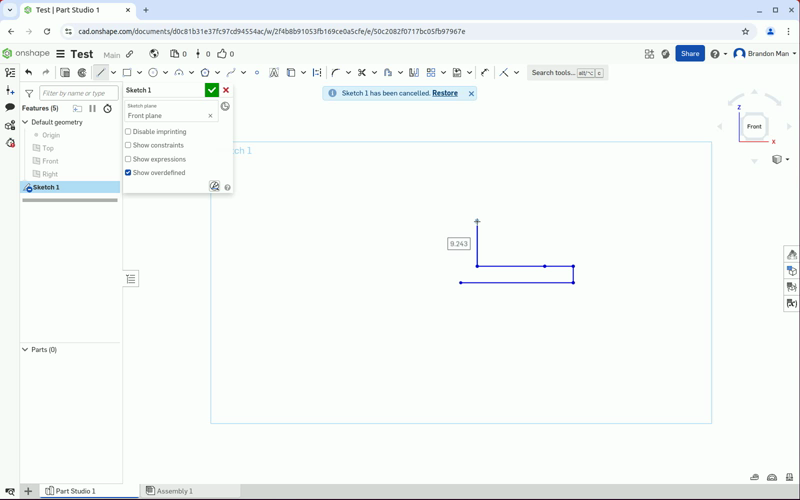
mouse_move(507, 221)
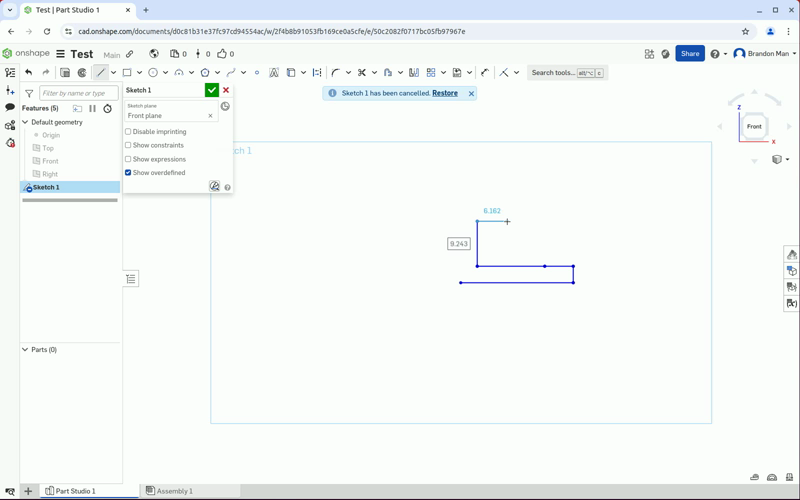
mouse_move(477, 186)
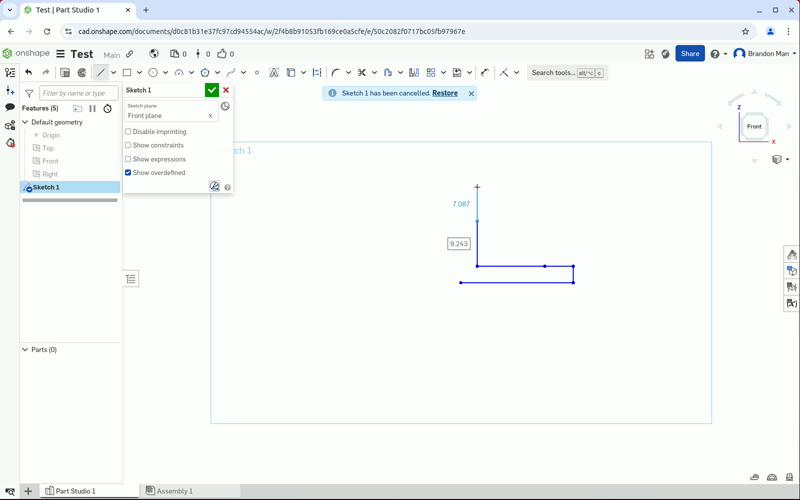
click(477, 186)
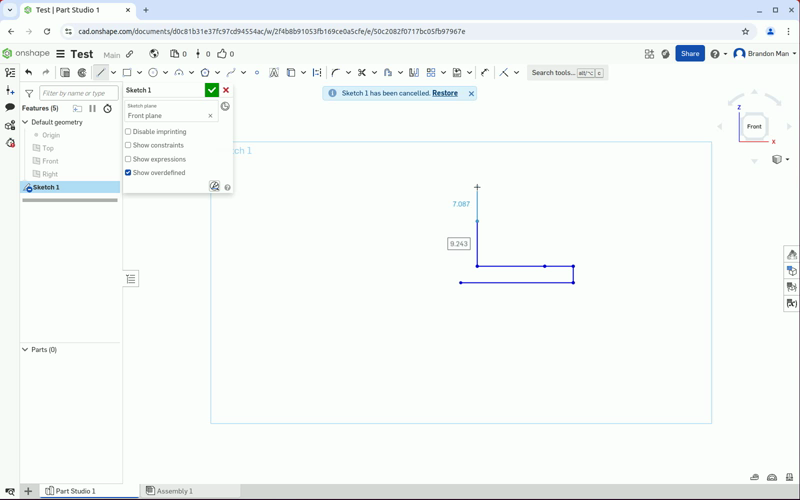
key_up(shift)
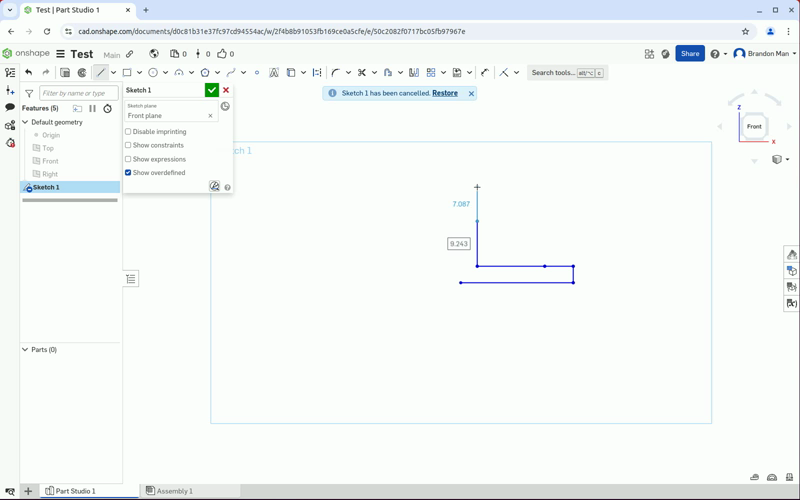
key_down(shift)
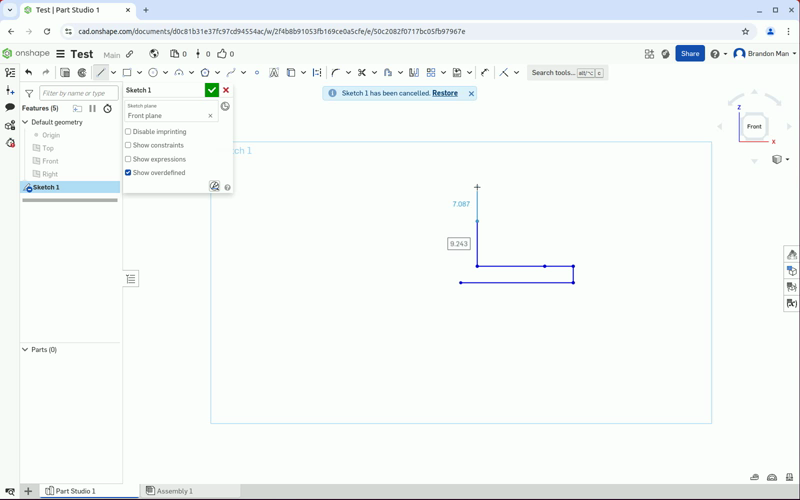
mouse_move(507, 186)
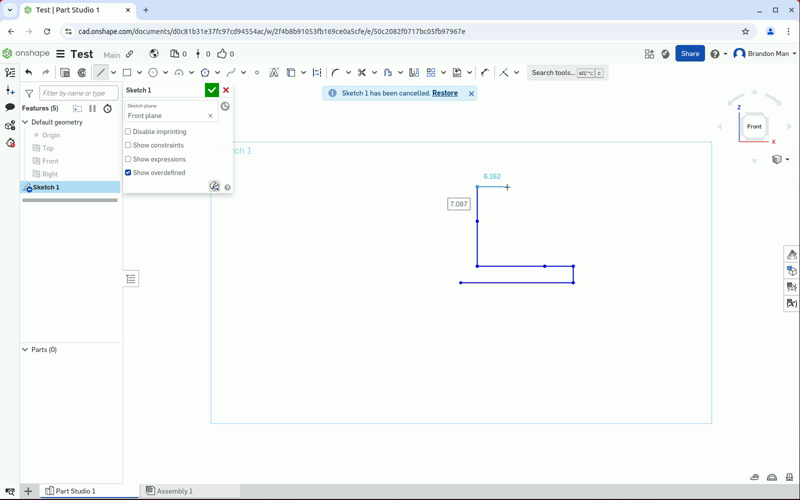
mouse_move(460, 170)
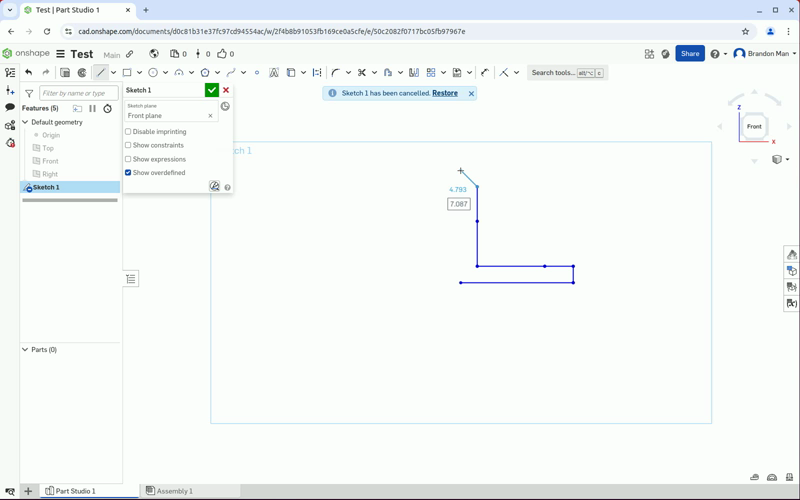
click(460, 170)
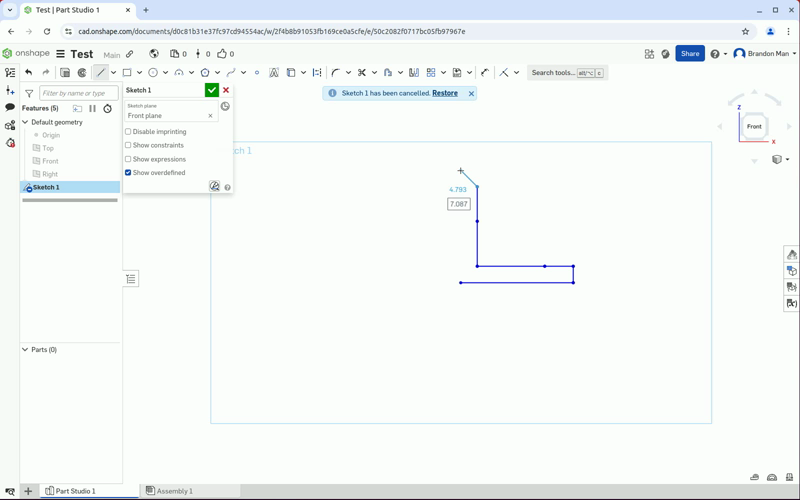
key_up(shift)
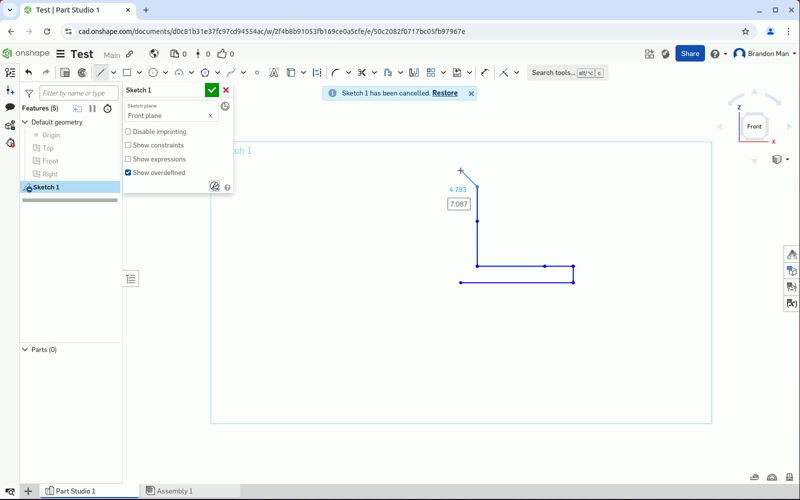
key_down(shift)
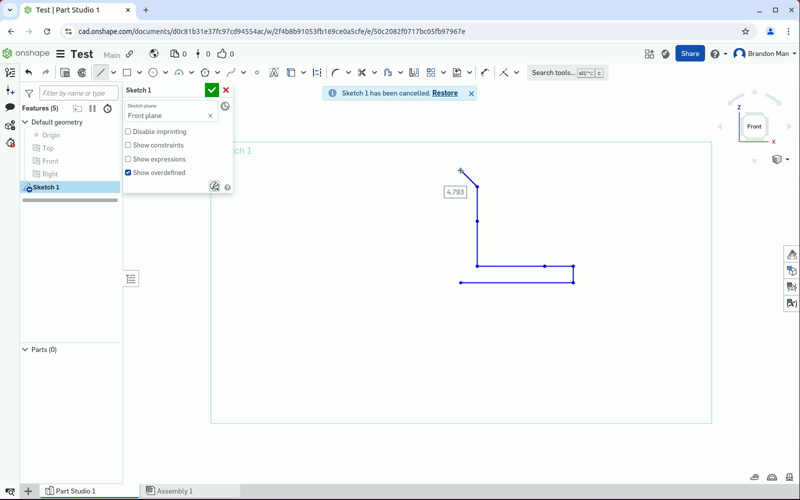
mouse_move(460, 282)
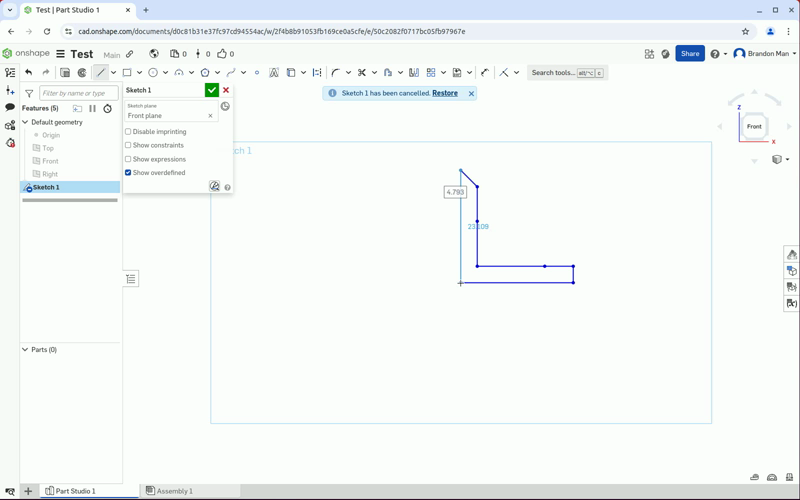
key_up(shift)
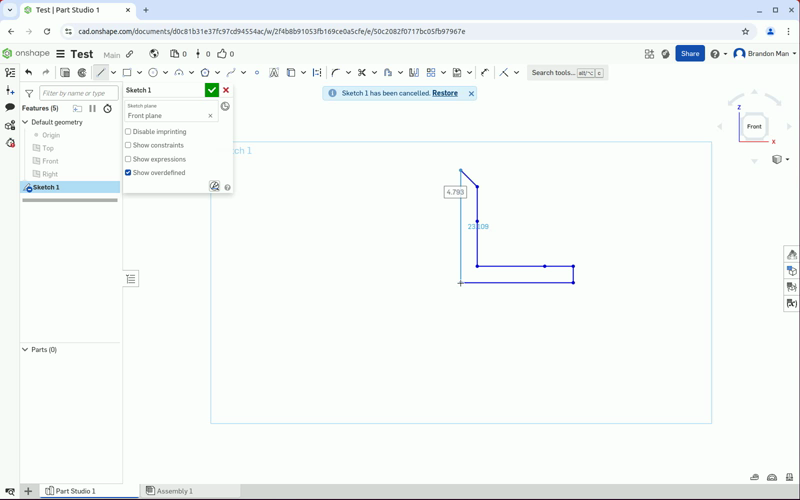
click(460, 282)
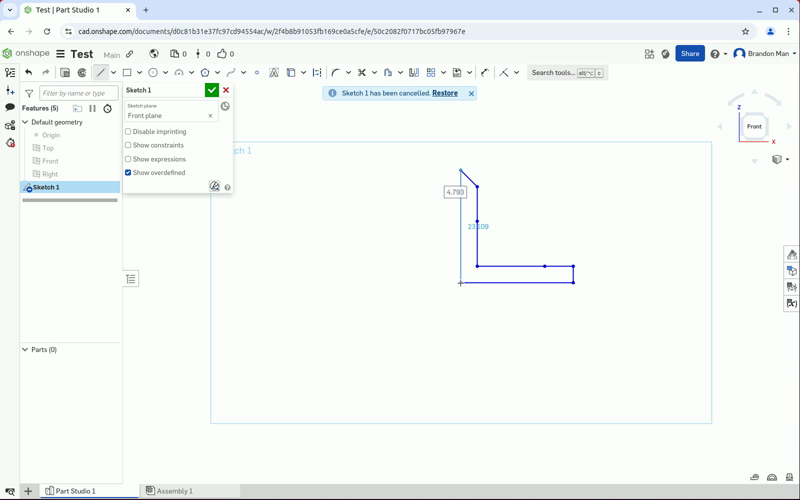
key(esc)
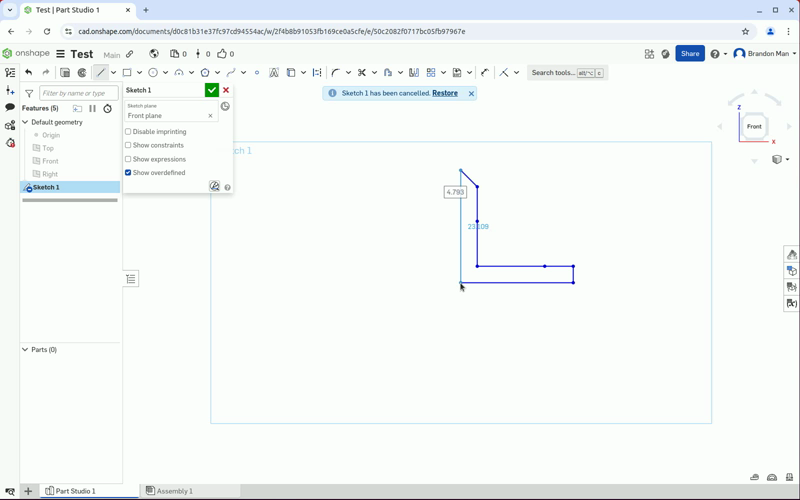
mouse_move(463, 215)
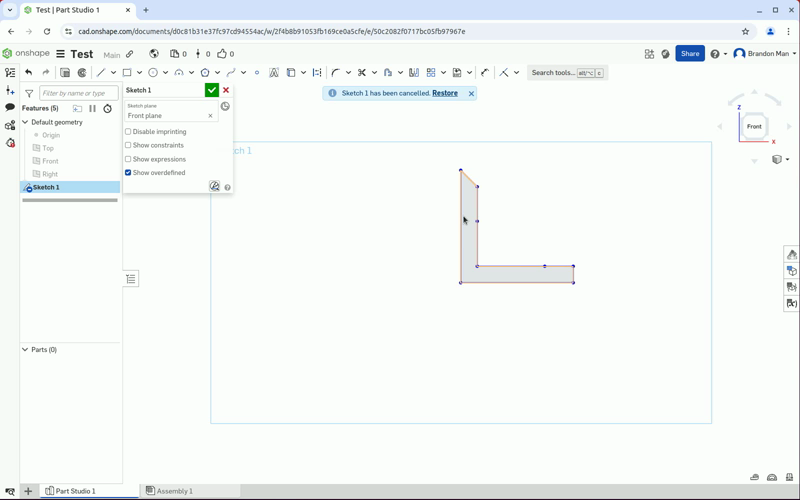
click(463, 215)
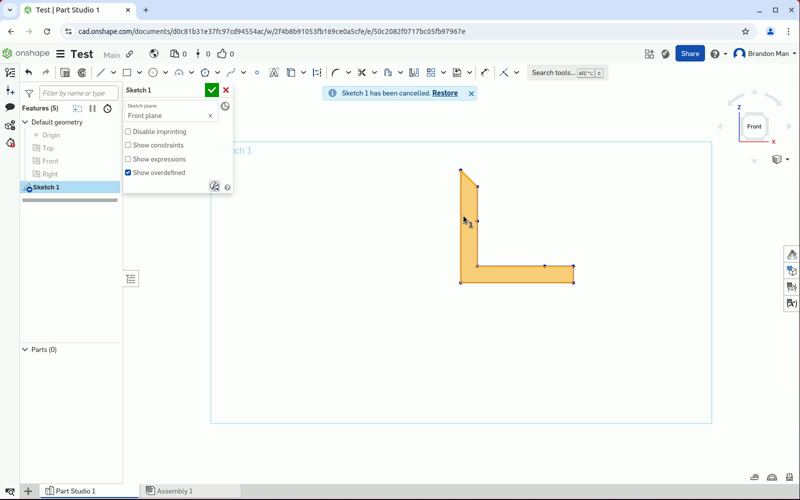
mouse_move(73, 352)
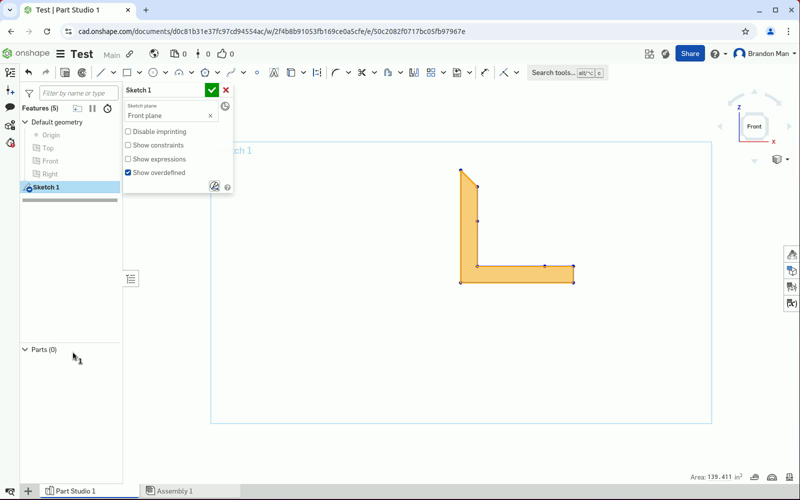
key(shift+y)
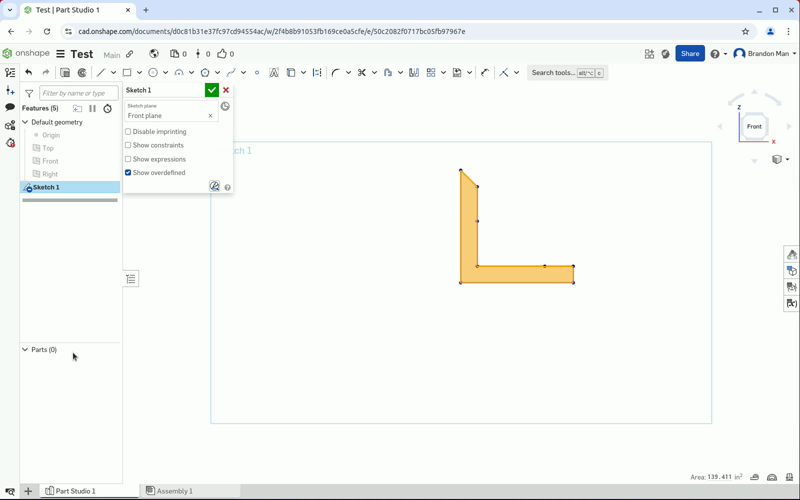
key(shift+e)
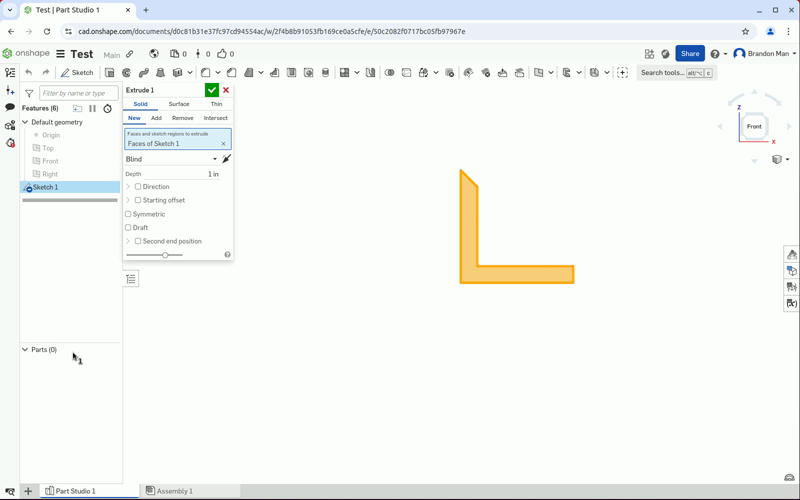
mouse_move(143, 106)
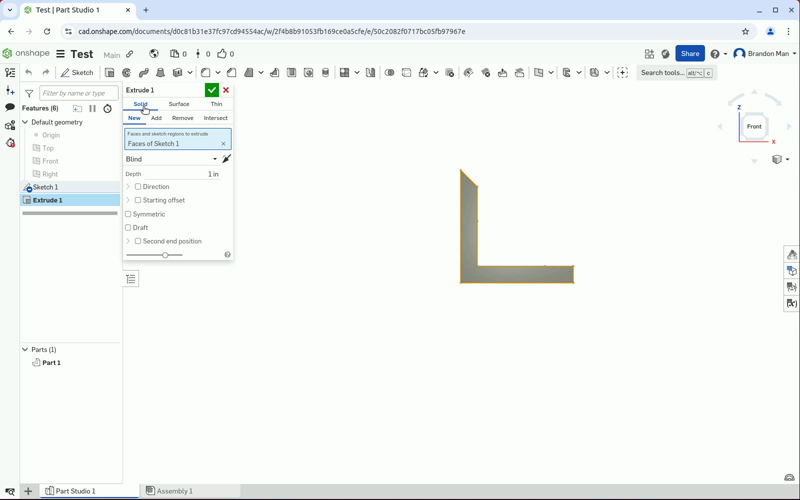
click(143, 106)
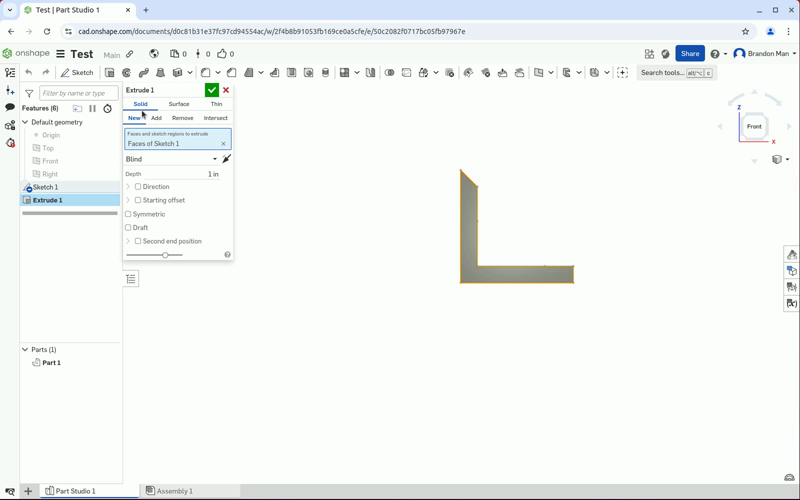
mouse_move(137, 120)
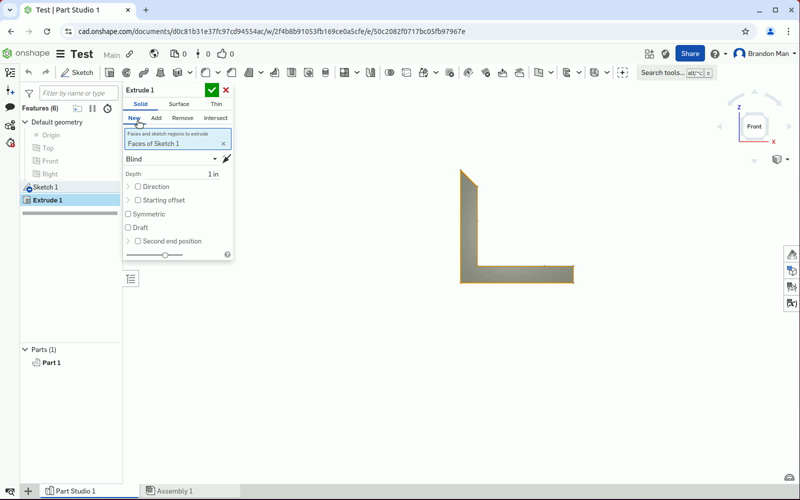
click(137, 120)
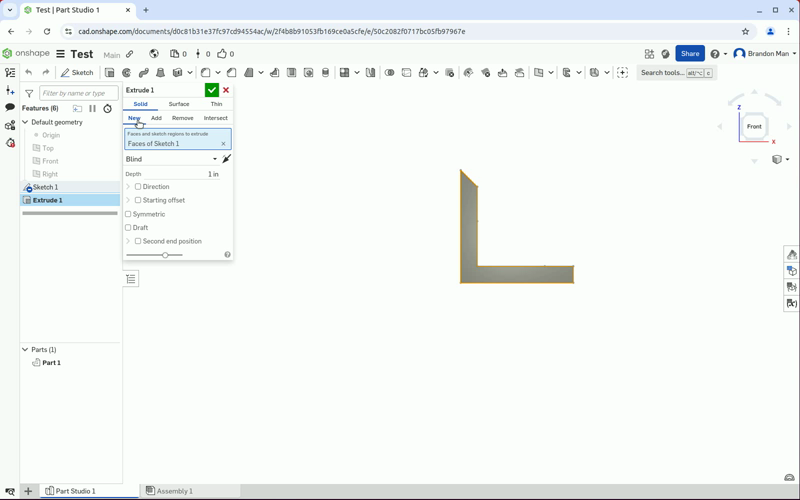
key(tab, 4)
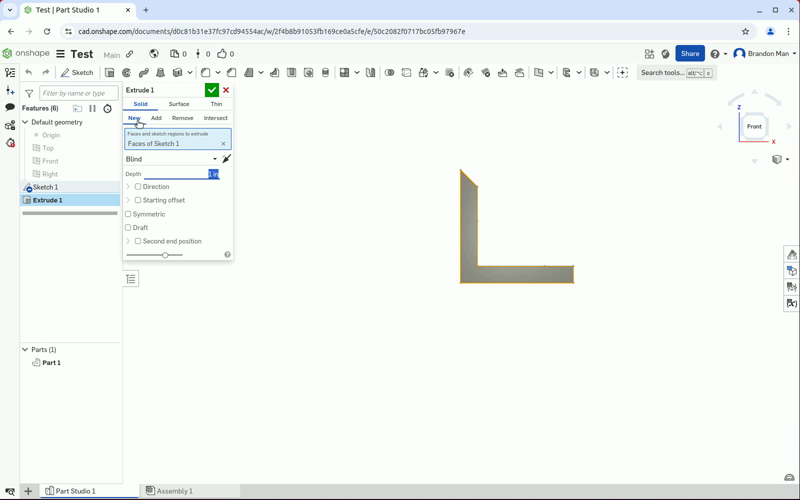
text(23.108)
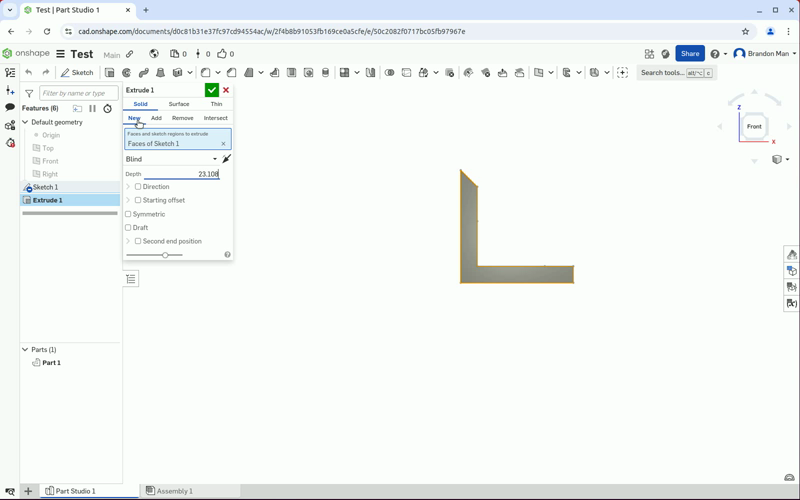
key(tab, 3)
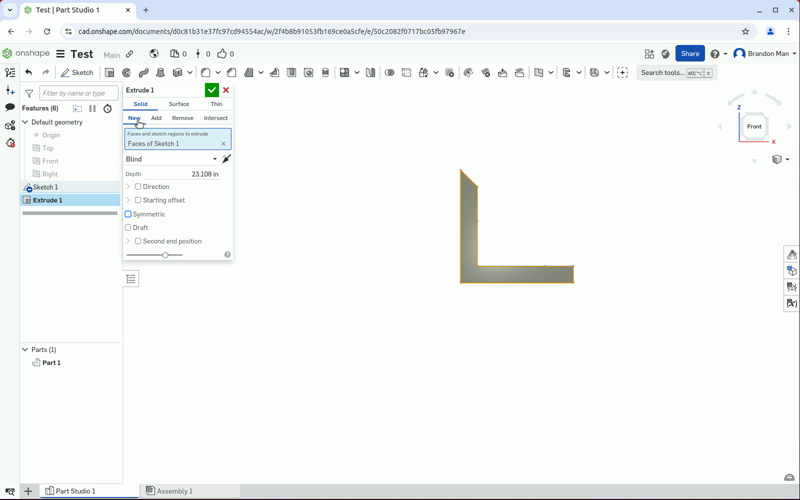
key(space)
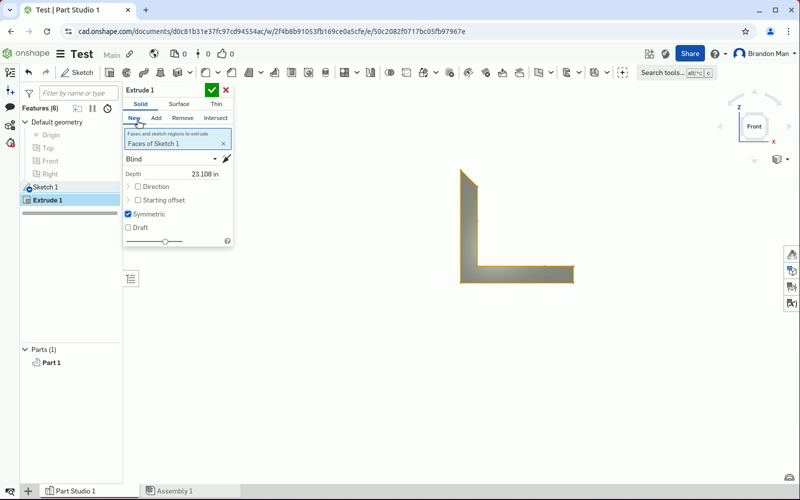
key(enter)
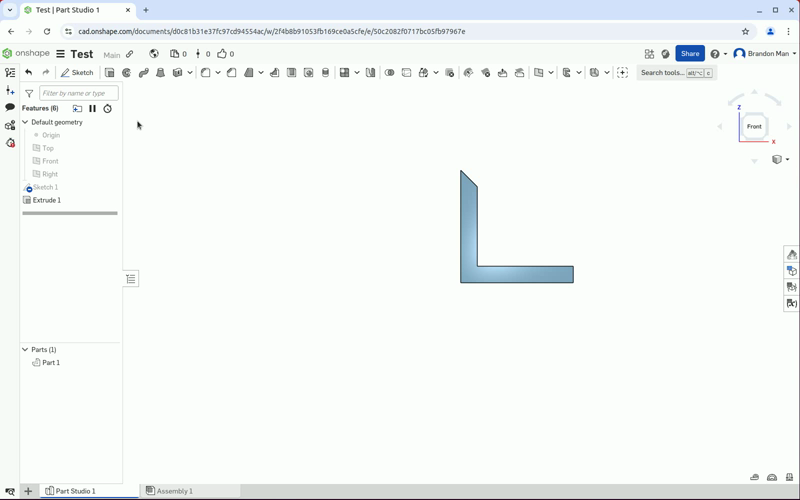
key(shift+h)
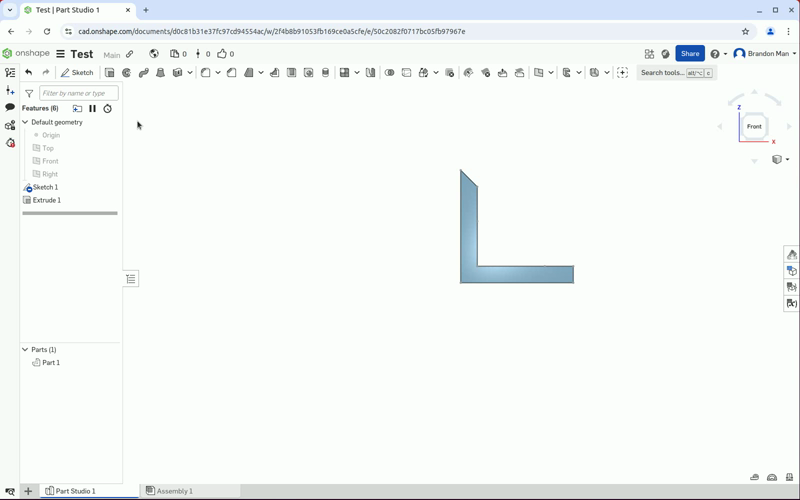
key(shift+h)
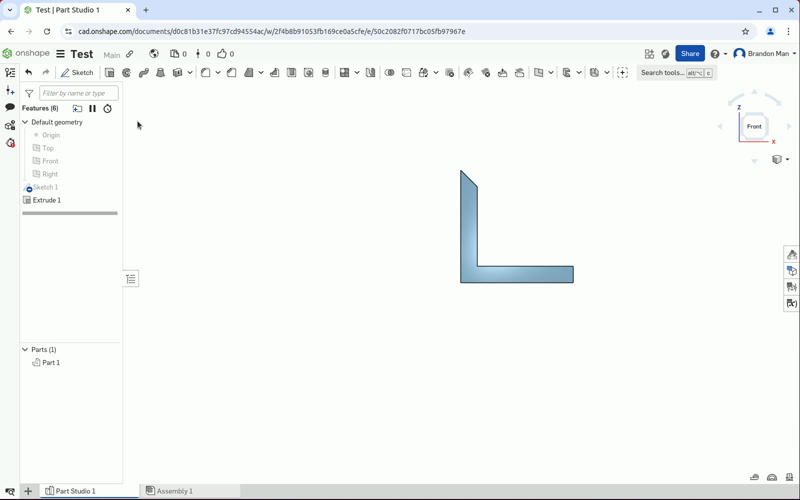
mouse_move(73, 189)
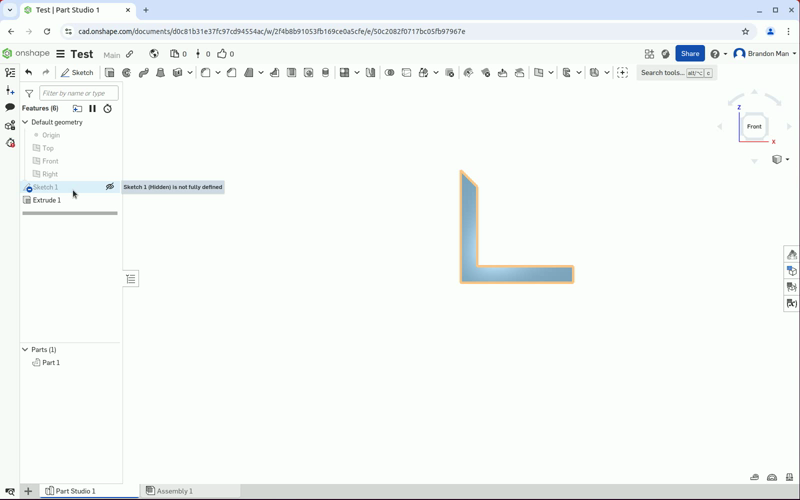
click(73, 189)
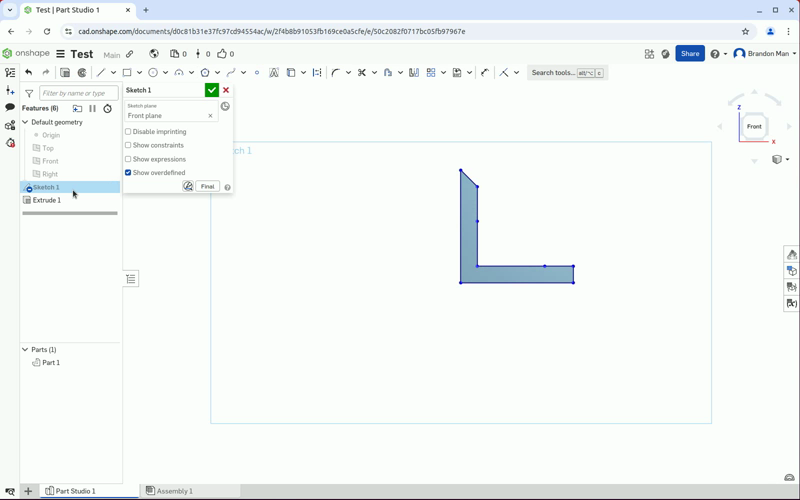
mouse_move(229, 92)
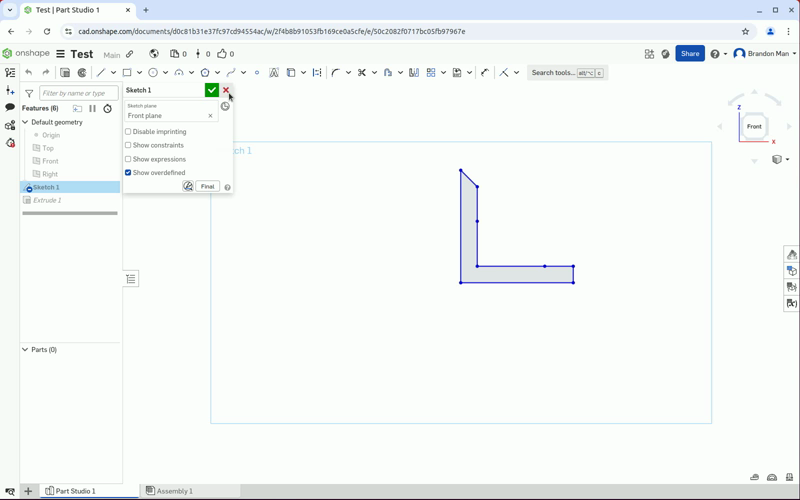
click(229, 92)
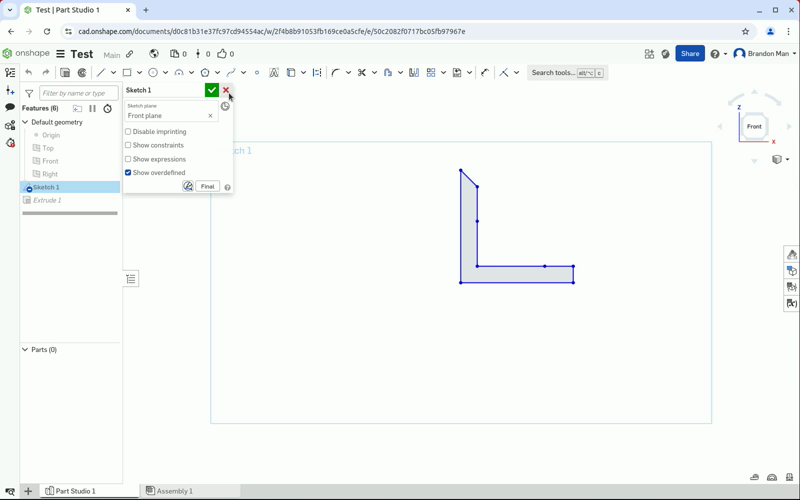
key(shift+s)
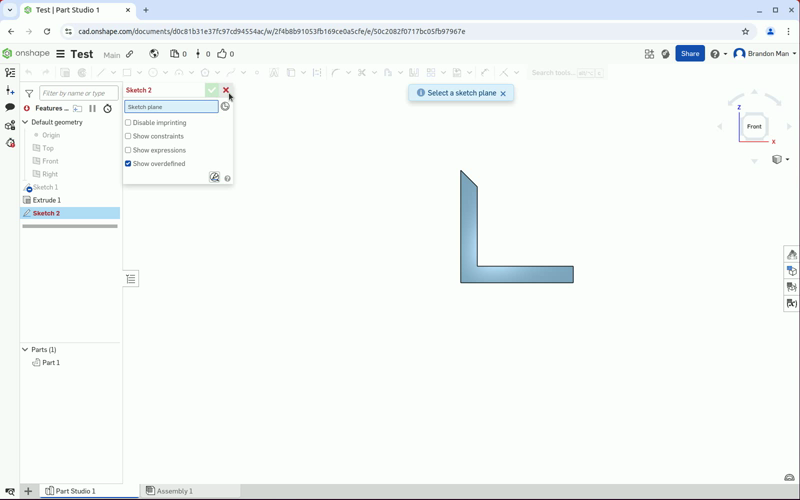
mouse_move(73, 163)
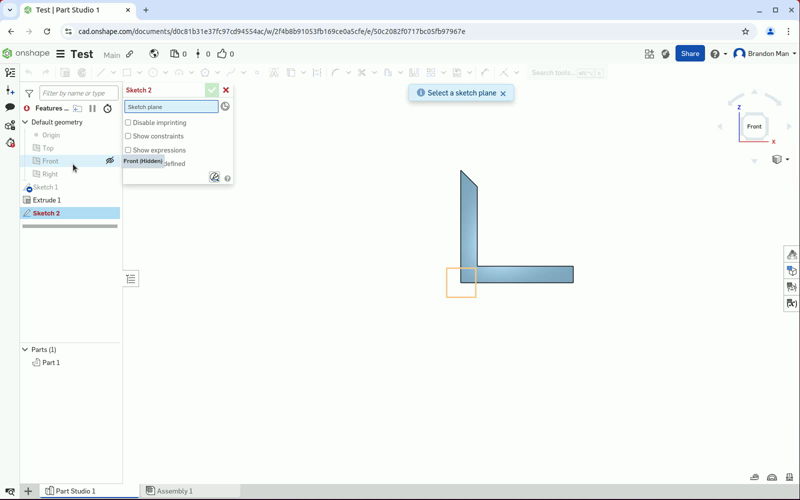
click(73, 163)
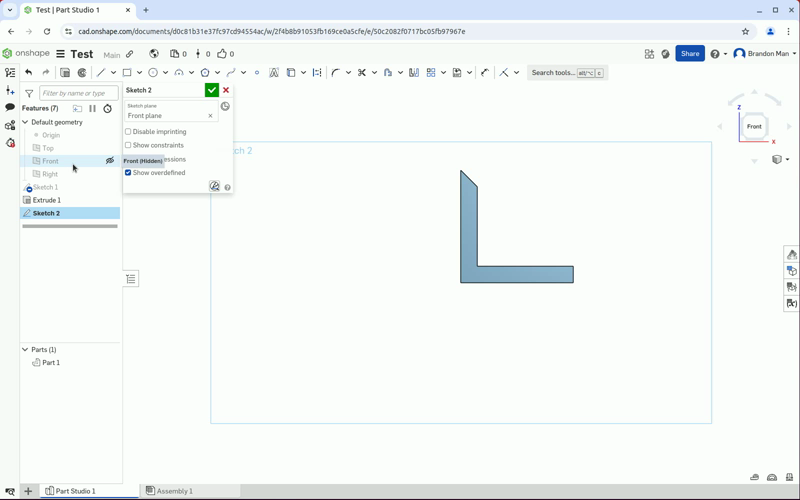
mouse_move(73, 352)
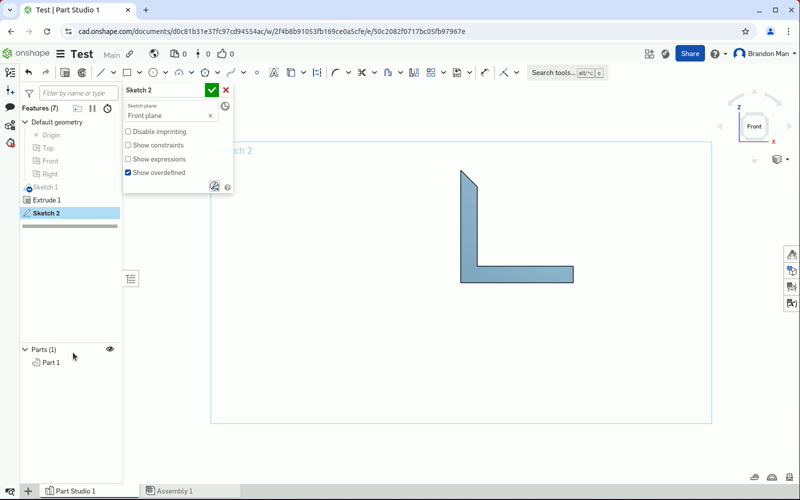
key(y)
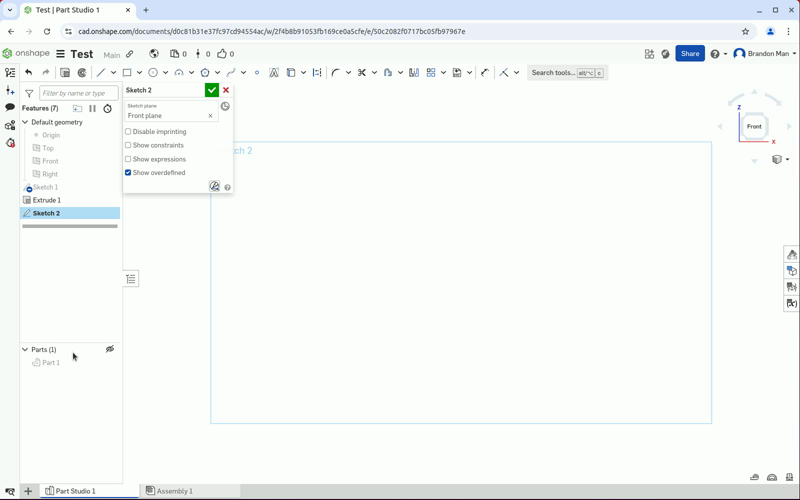
key(l)
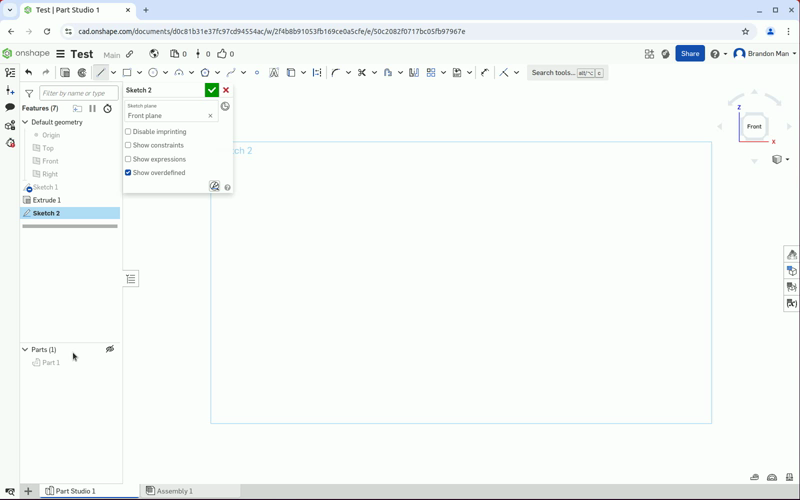
key_down(shift)
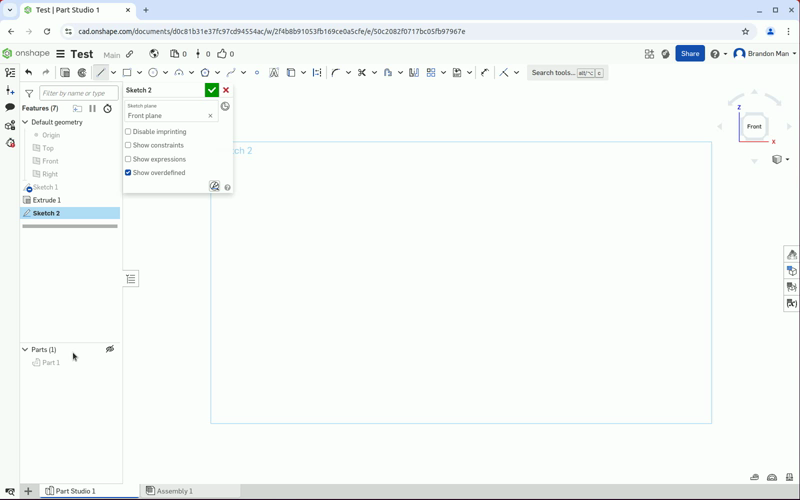
mouse_move(477, 266)
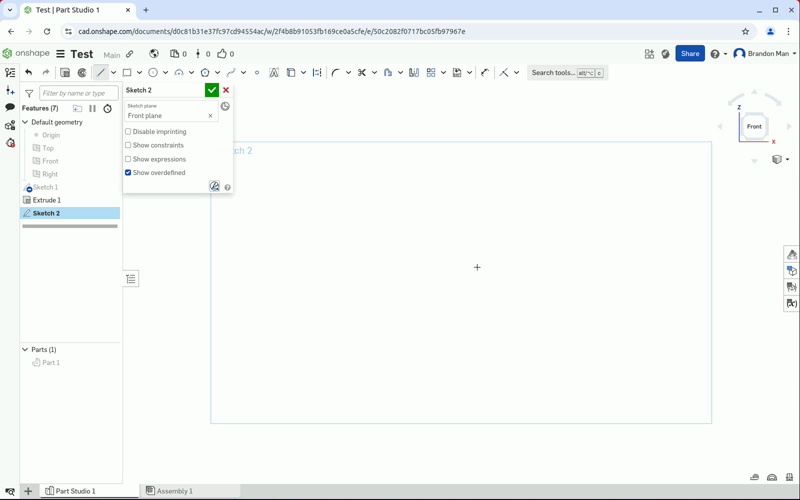
click(477, 266)
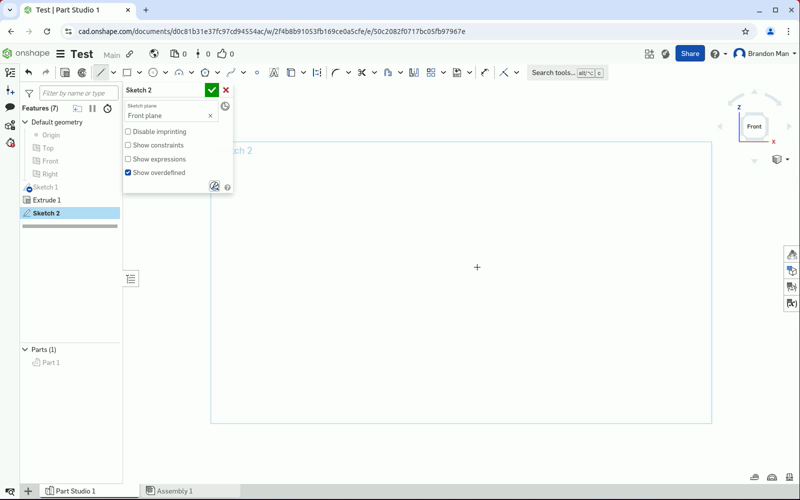
key_up(shift)
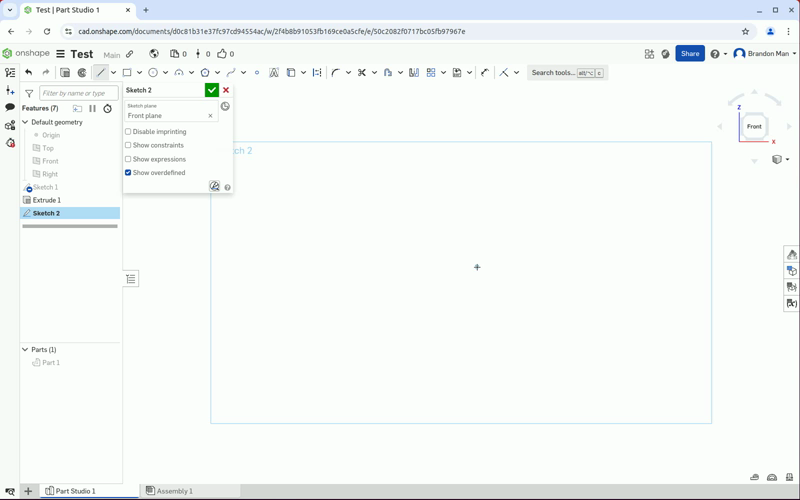
key_down(shift)
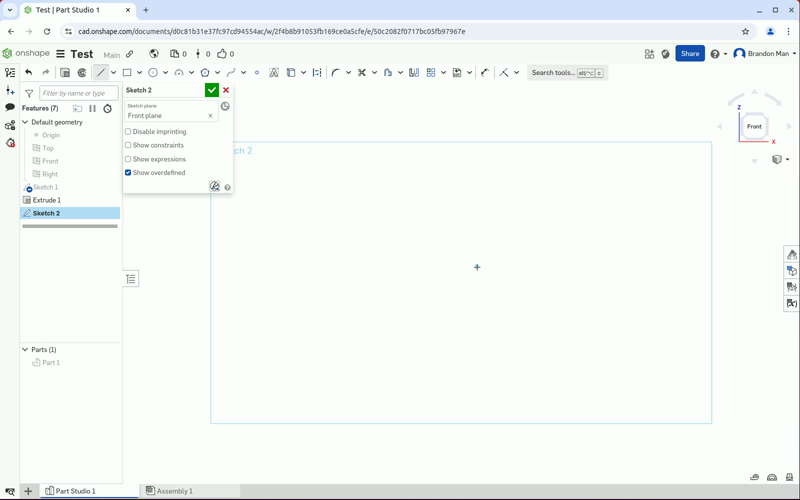
mouse_move(545, 266)
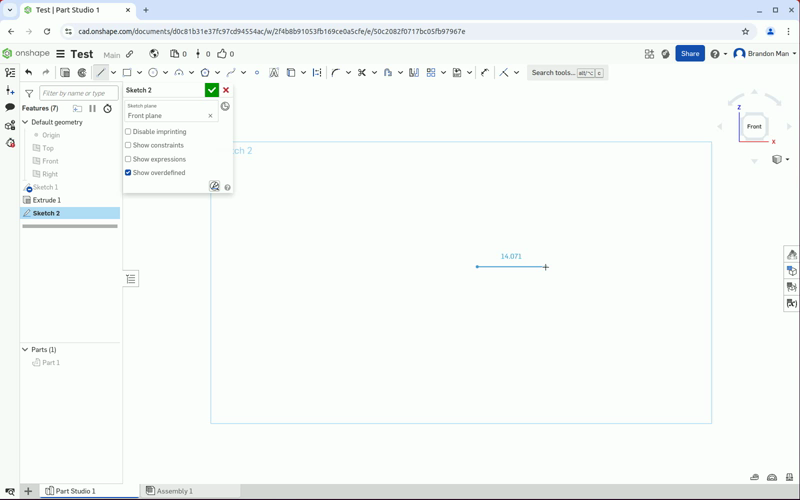
click(545, 266)
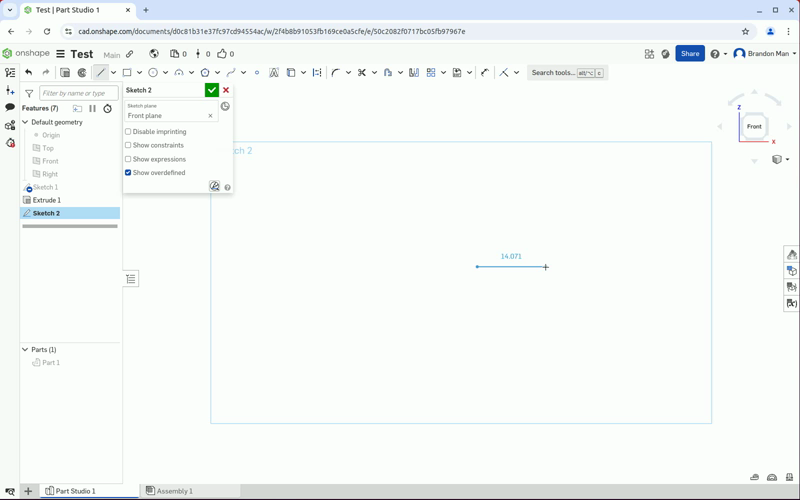
key_up(shift)
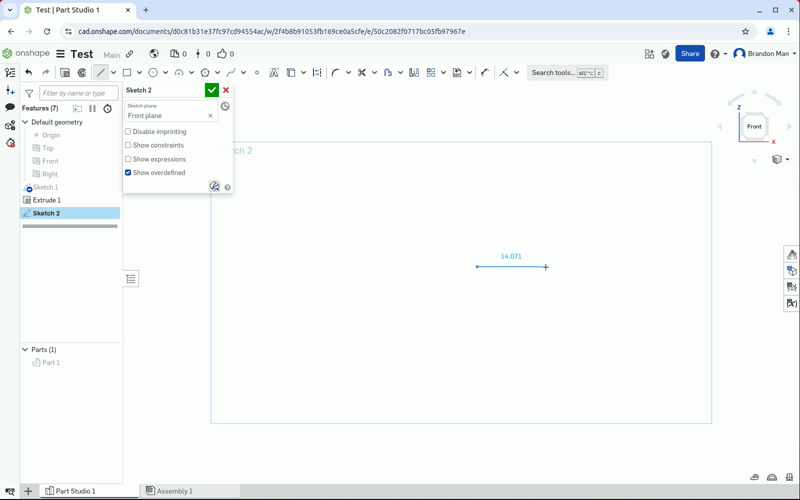
key_down(shift)
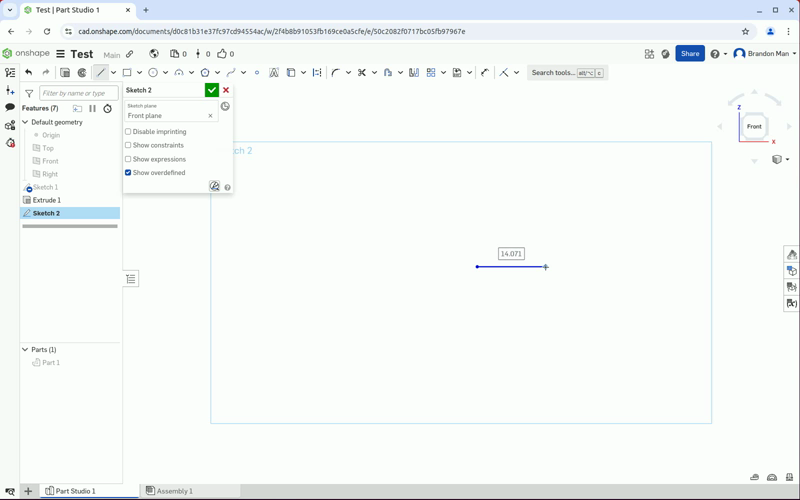
mouse_move(500, 221)
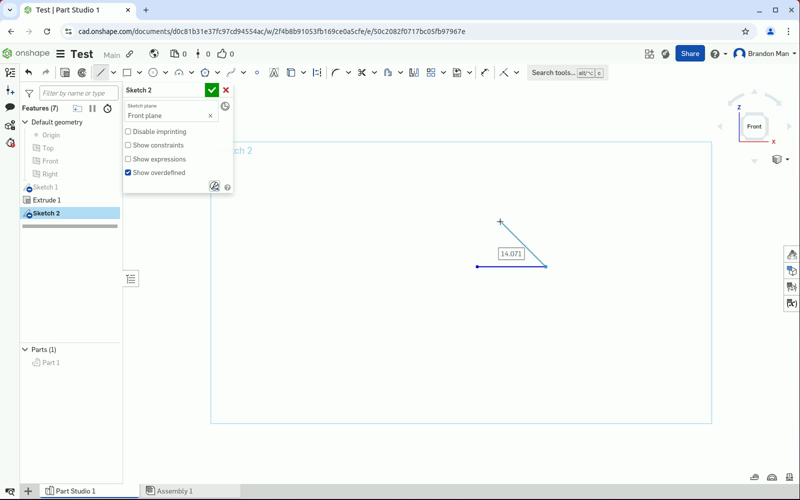
click(500, 221)
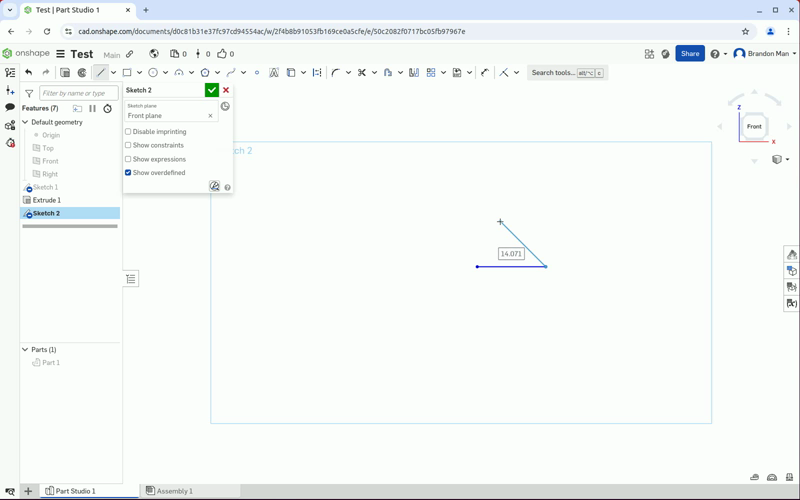
key_up(shift)
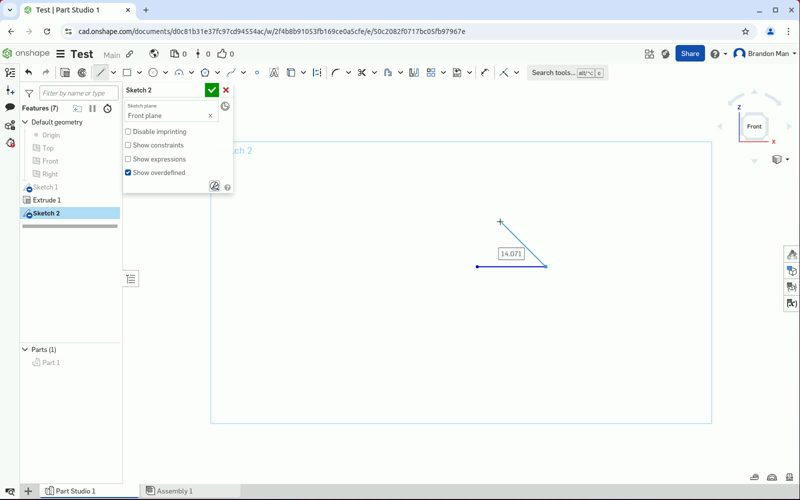
key_down(shift)
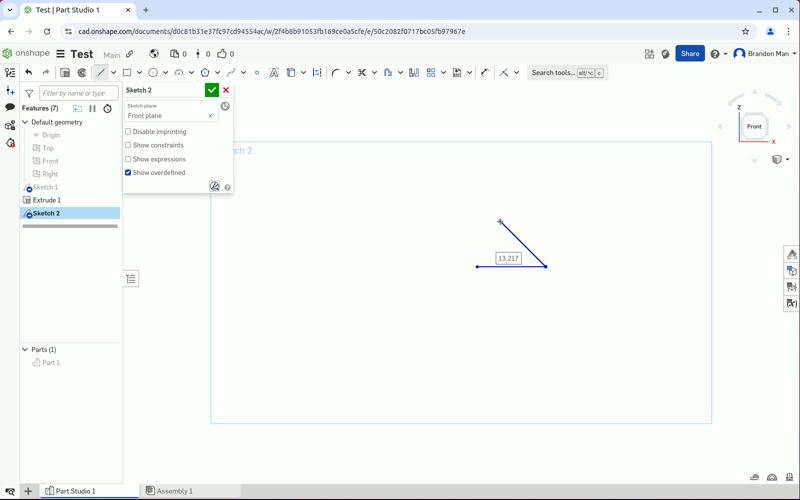
mouse_move(530, 221)
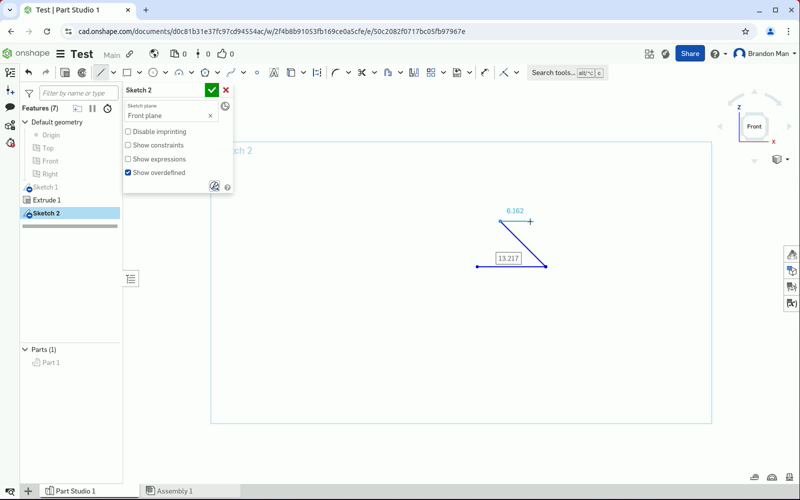
mouse_move(477, 221)
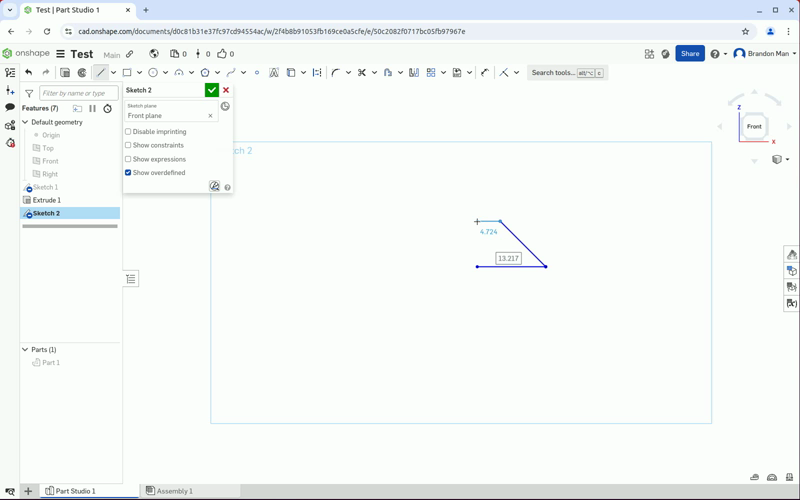
click(477, 221)
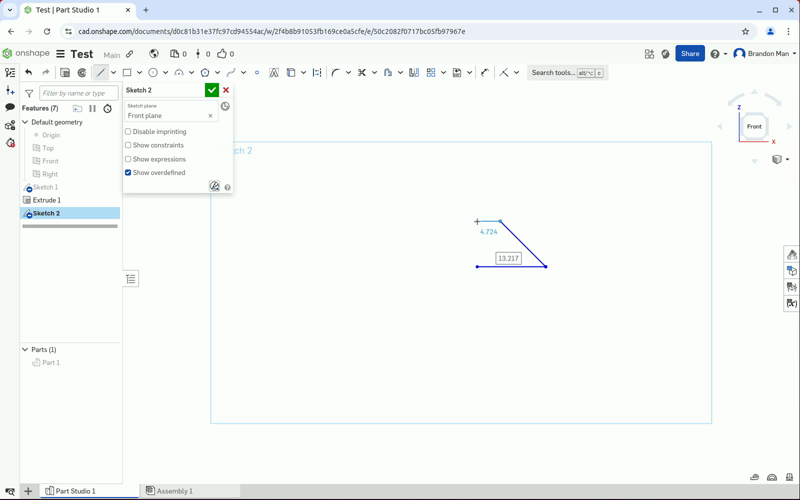
key_up(shift)
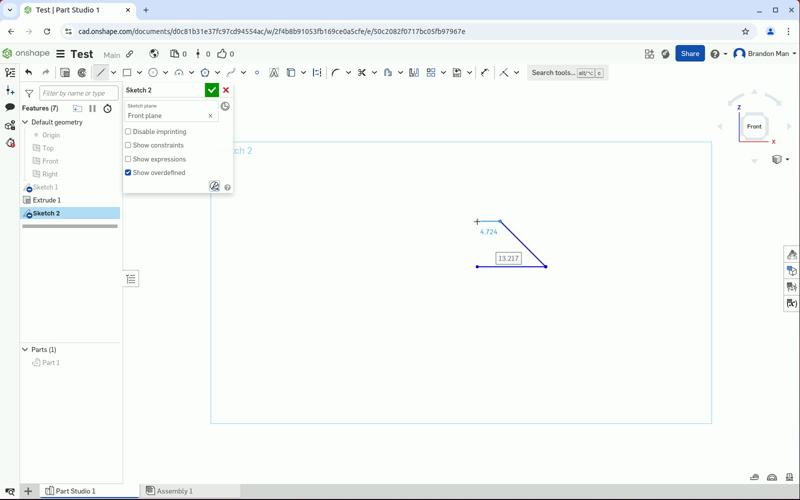
mouse_move(507, 221)
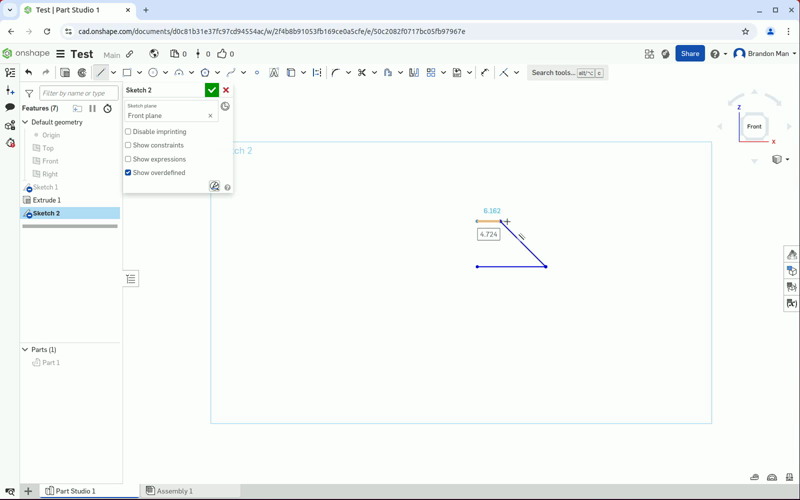
key_down(shift)
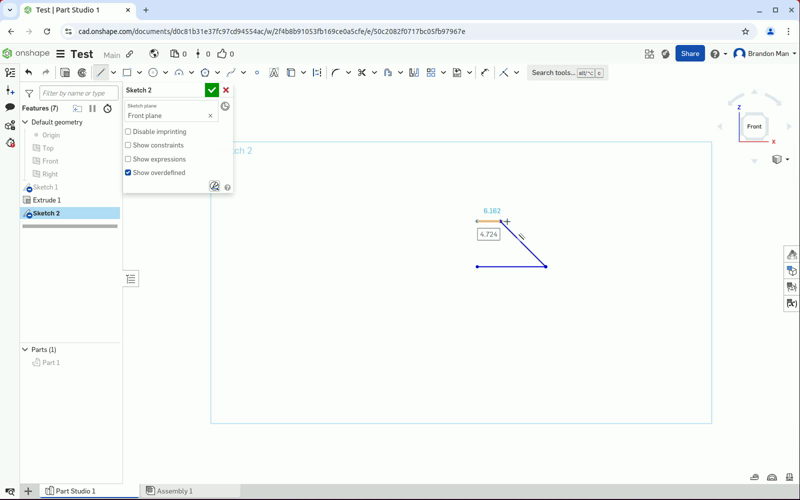
mouse_move(477, 266)
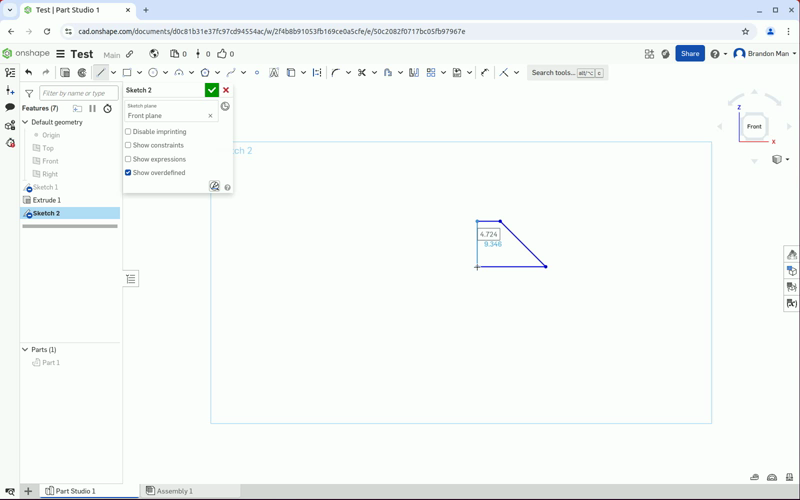
key_up(shift)
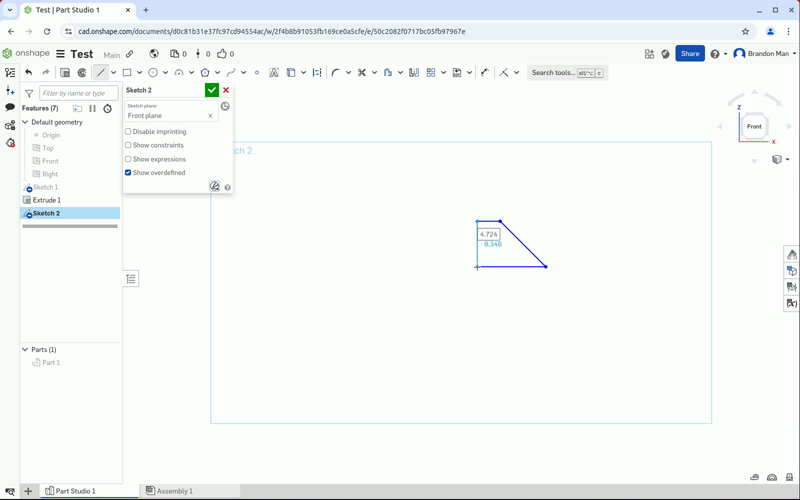
click(477, 266)
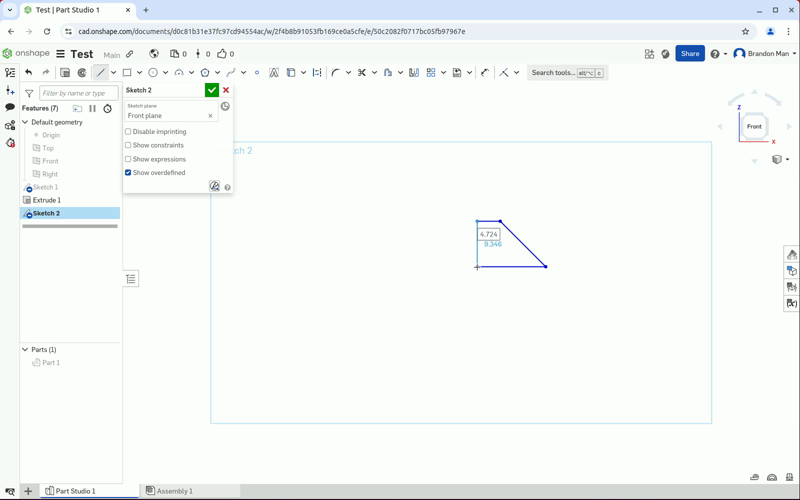
key(esc)
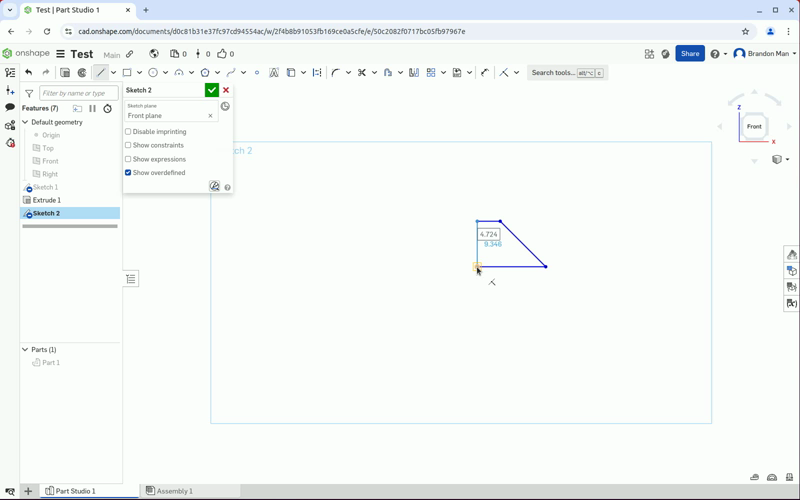
mouse_move(478, 237)
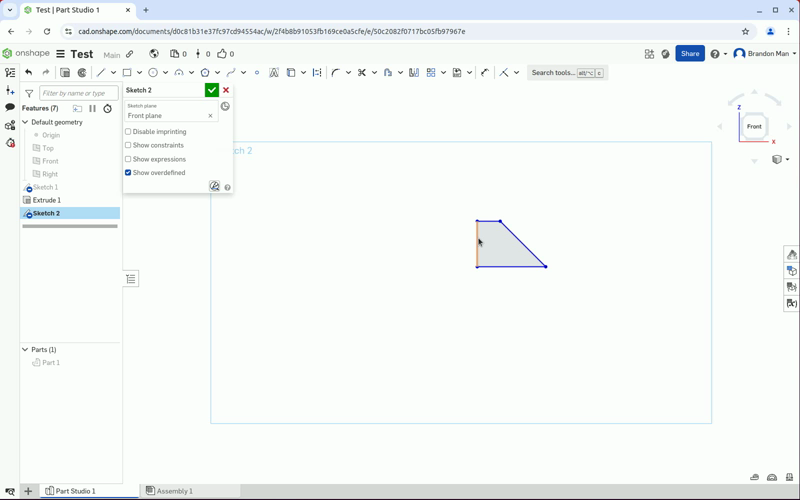
click(478, 237)
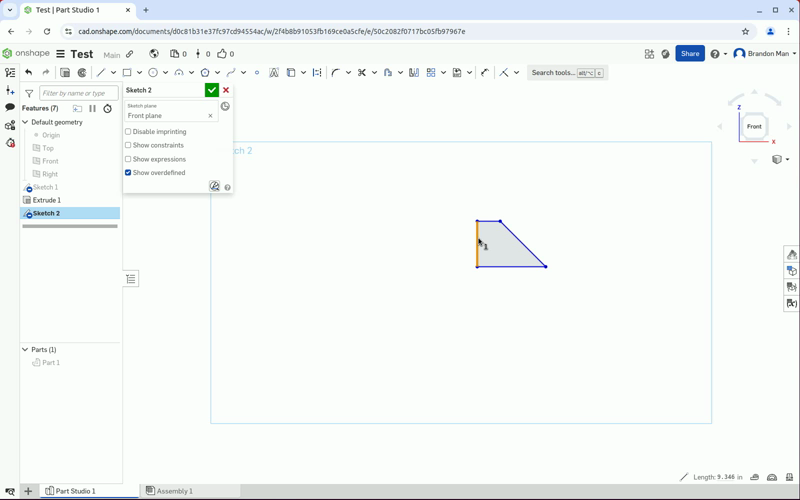
mouse_move(73, 352)
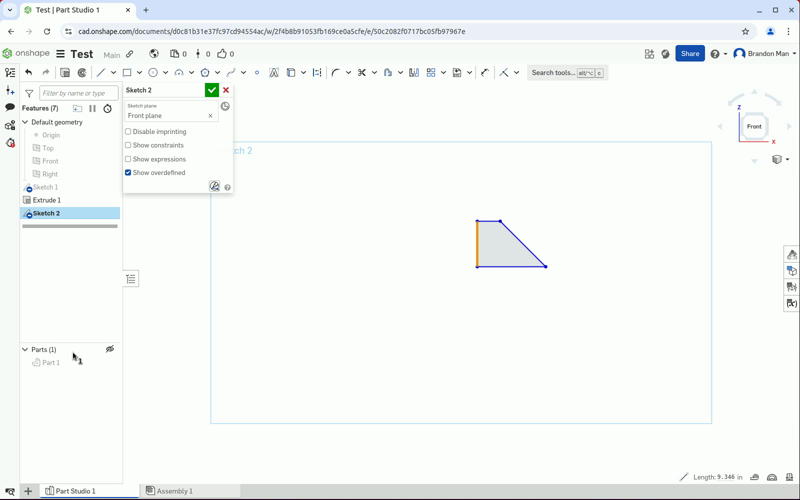
key(shift+y)
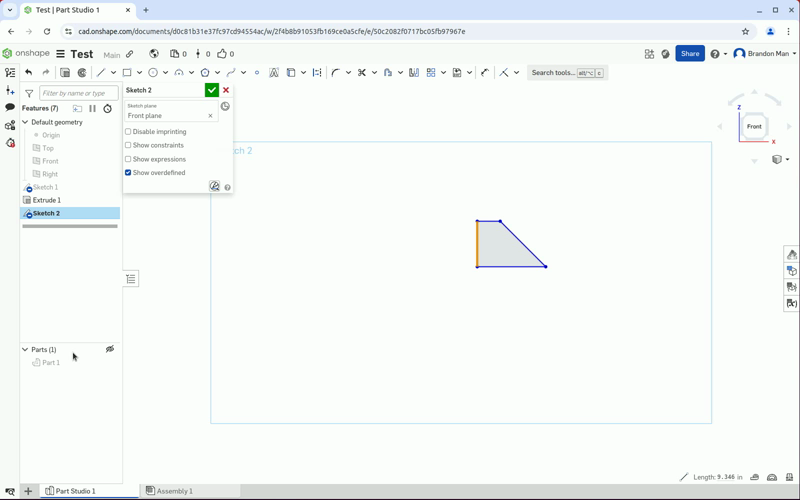
key(shift+e)
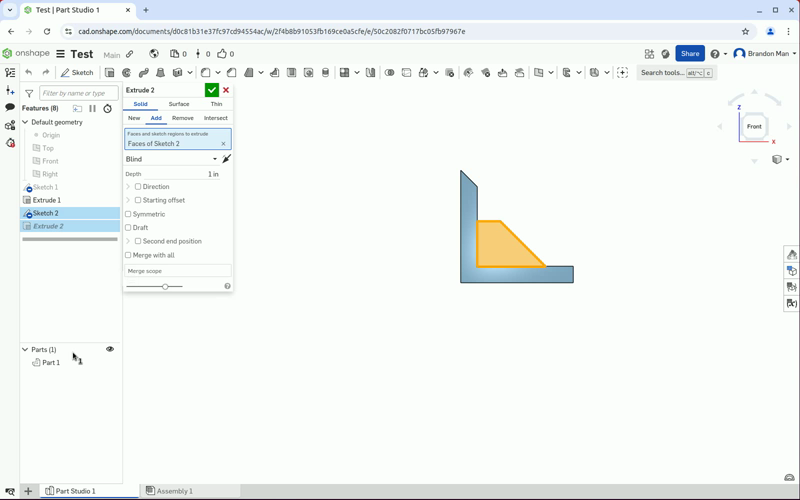
mouse_move(143, 106)
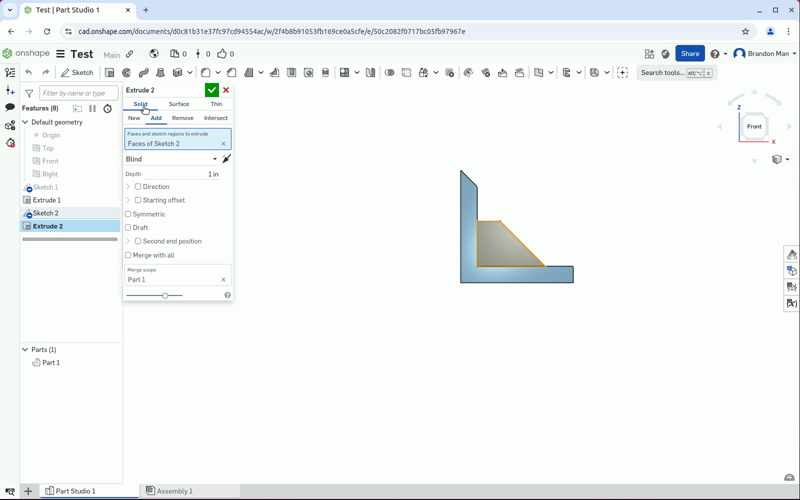
click(143, 106)
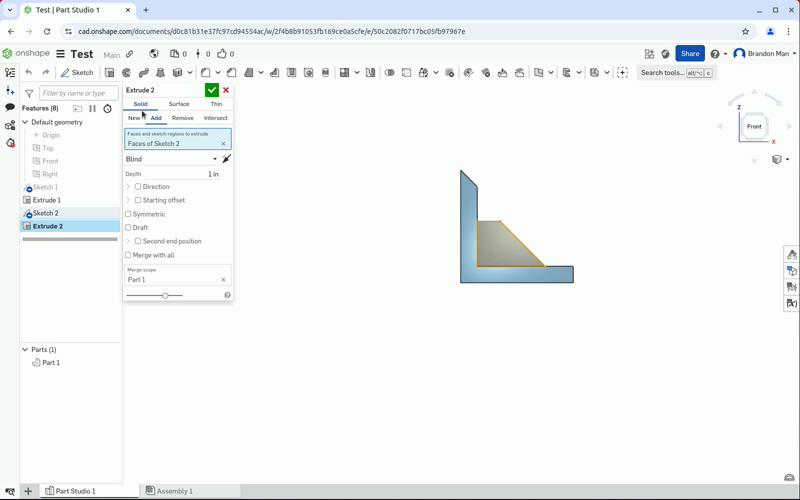
mouse_move(137, 120)
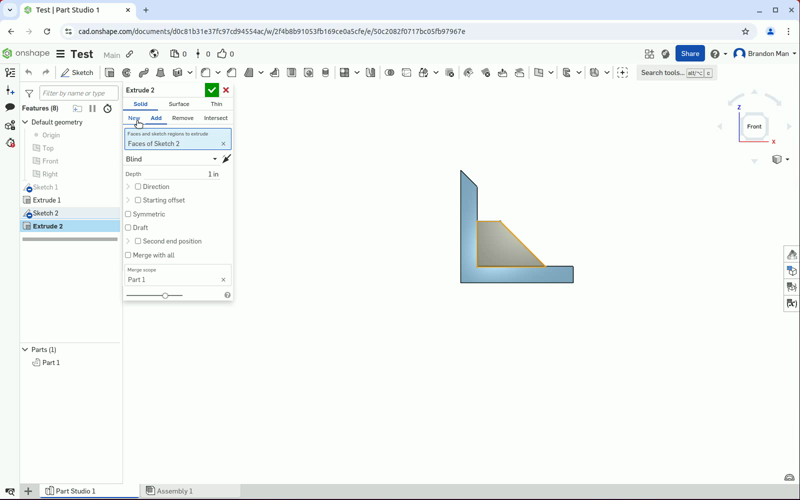
click(137, 120)
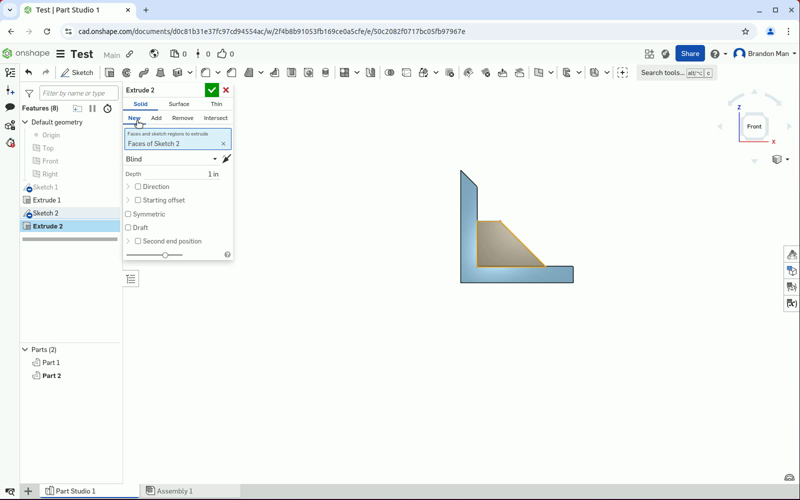
key(tab, 4)
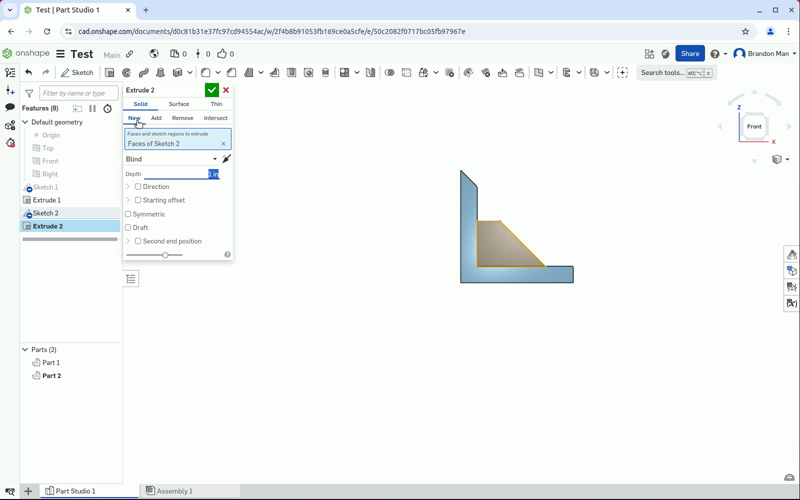
text(2.408)
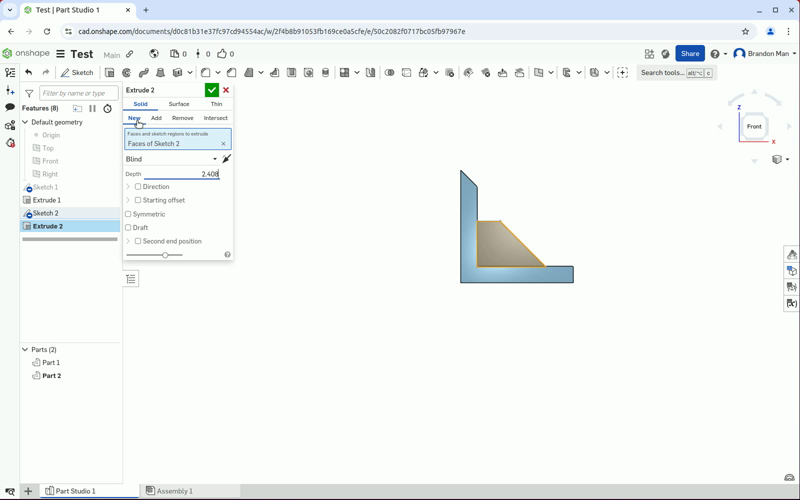
key(tab, 3)
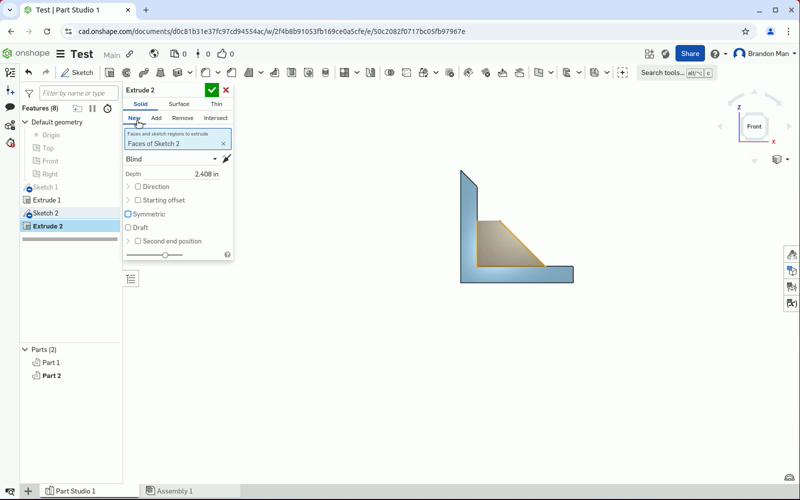
key(space)
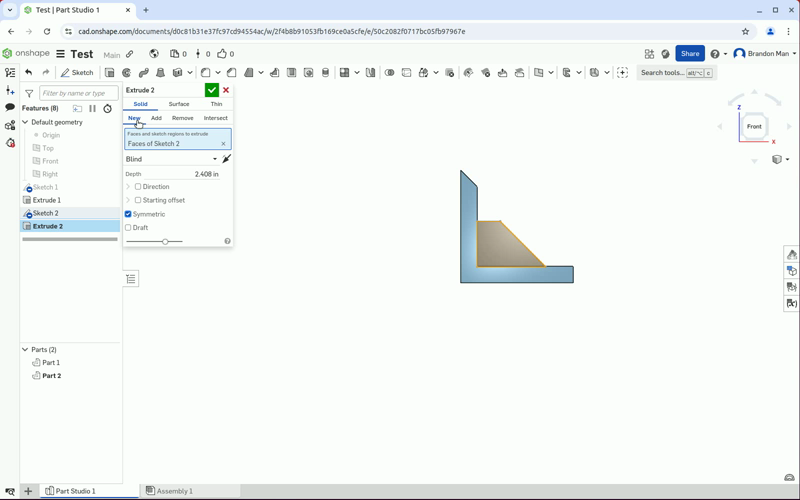
key(enter)
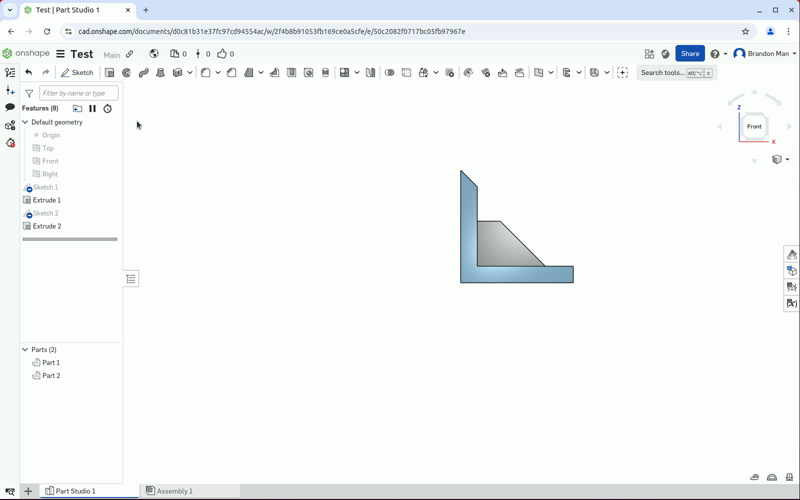
key(shift+h)
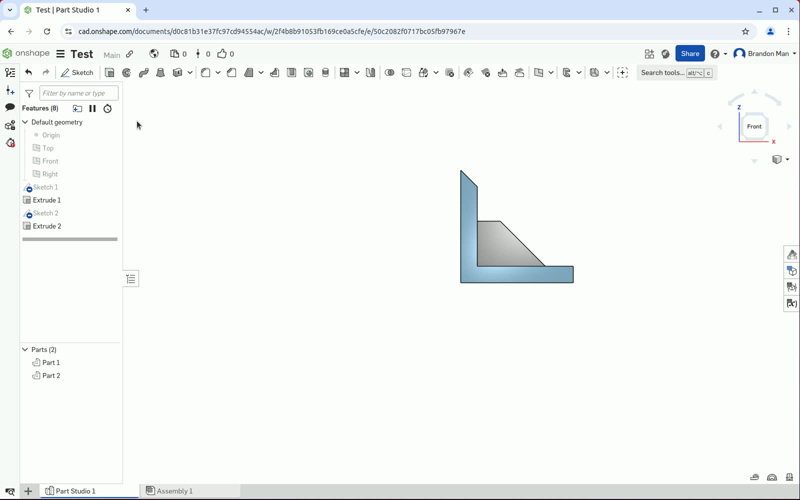
key(shift+h)
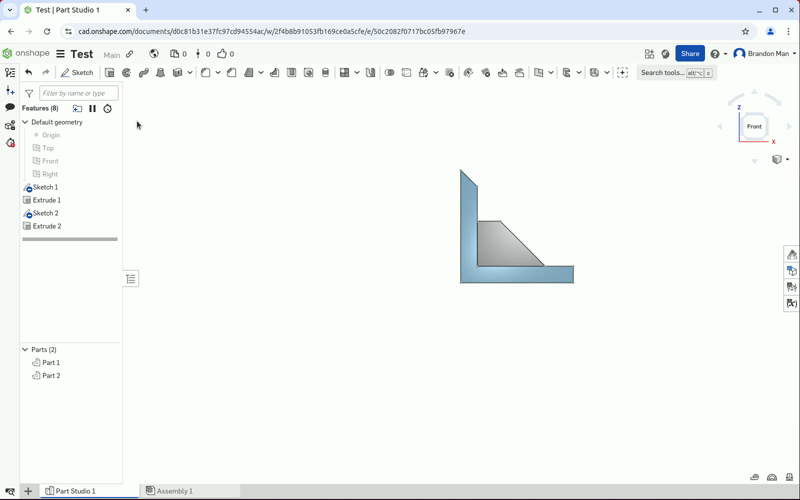
key(shift+7)
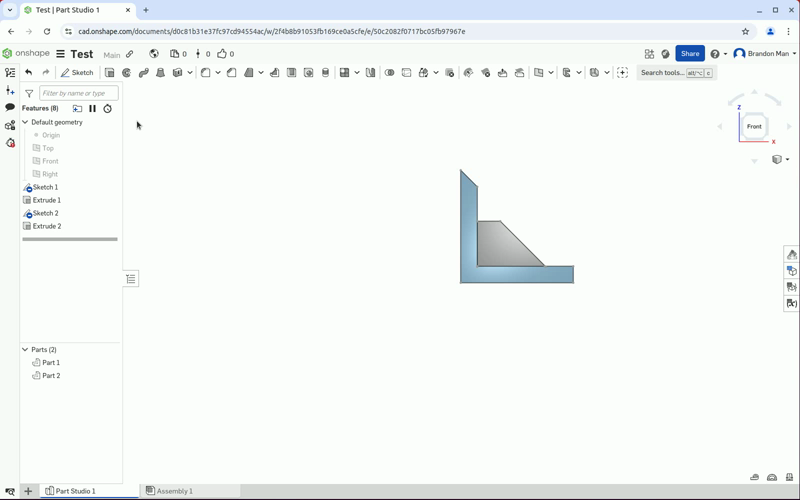
key(left, 2)
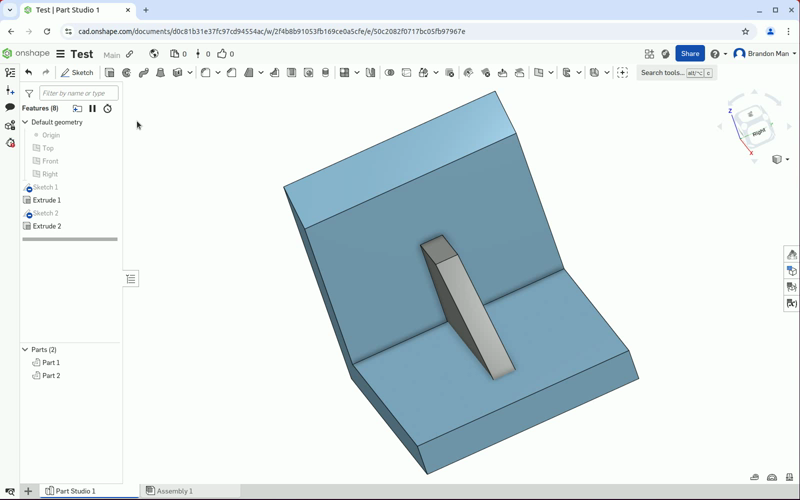
key(down, 2)
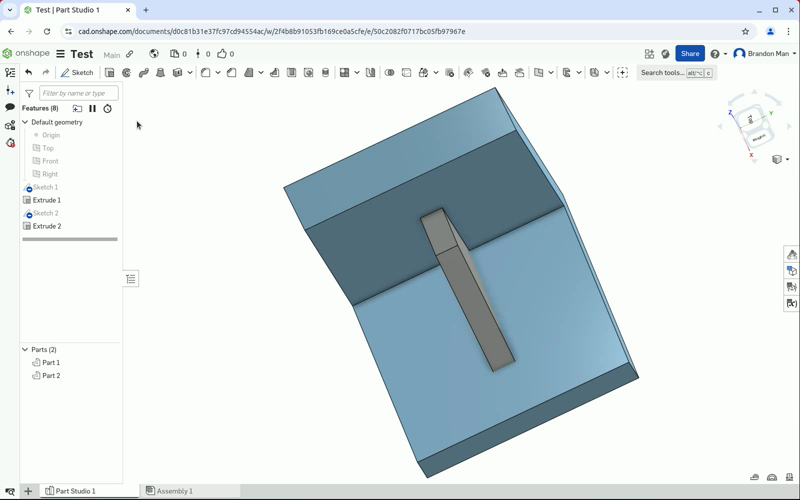
key(up, 2)
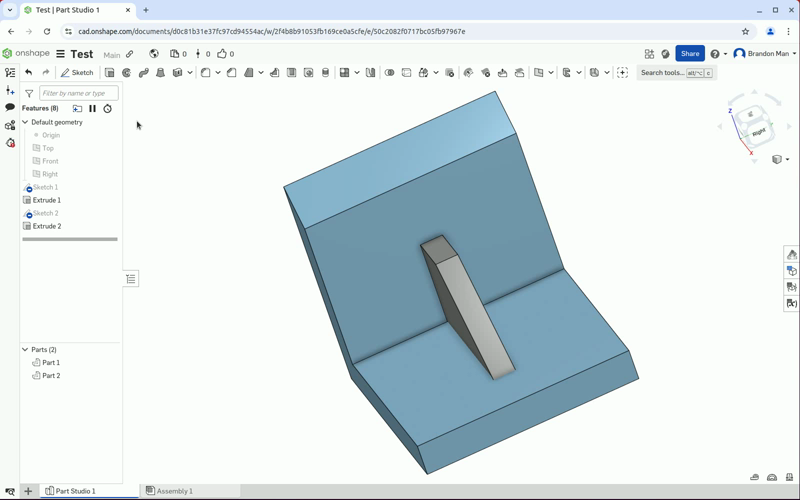
key(right, 2)
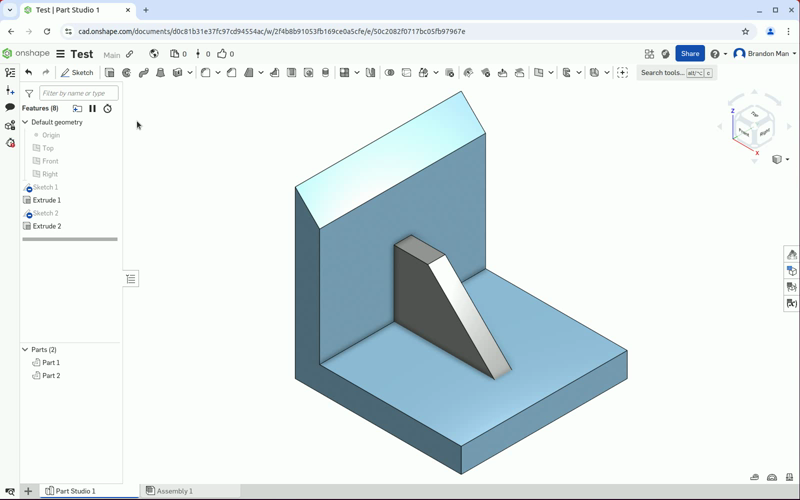
mouse_move(73, 189)
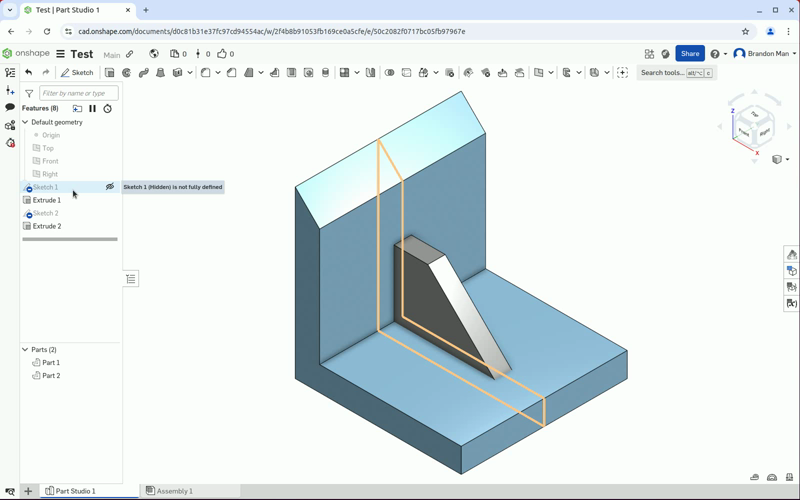
click(73, 189)